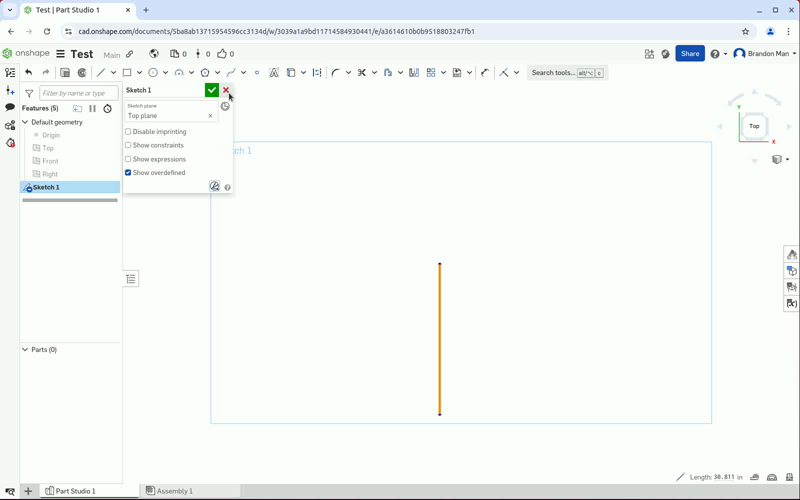
key(shift+h)
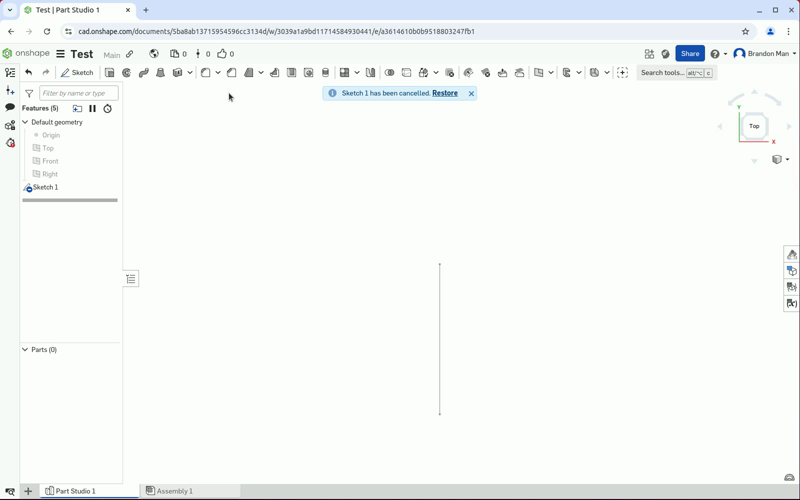
mouse_move(73, 352)
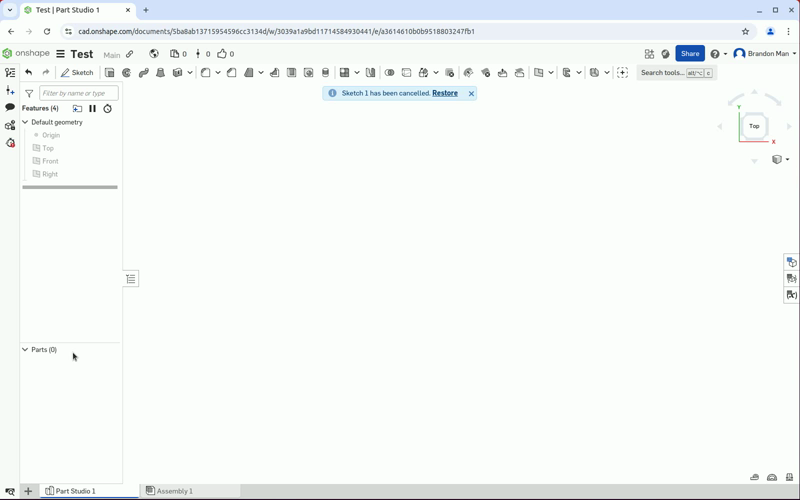
key(y)
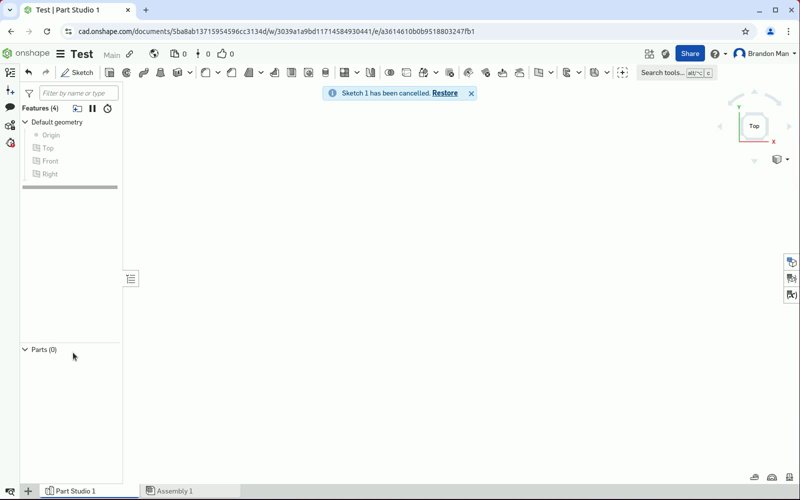
key(shift+p)
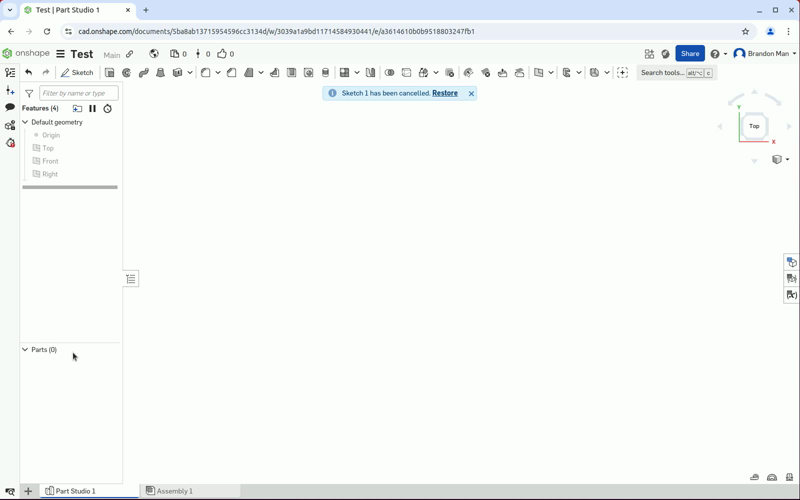
key(space)
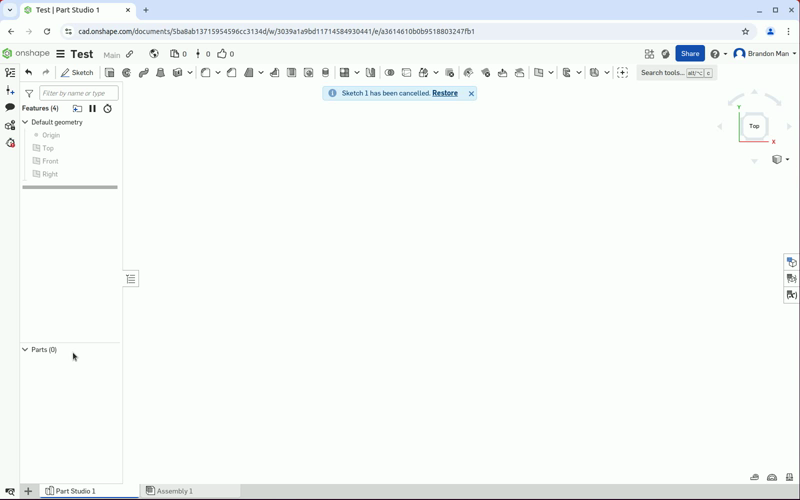
key_down(shift)
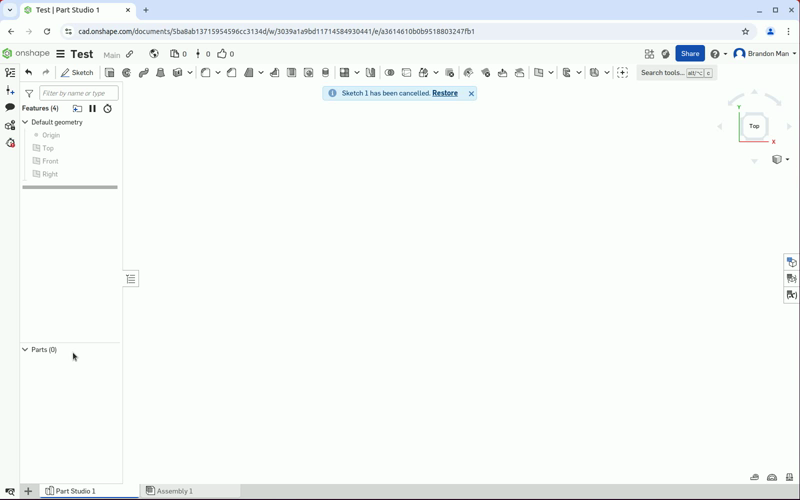
key(up)
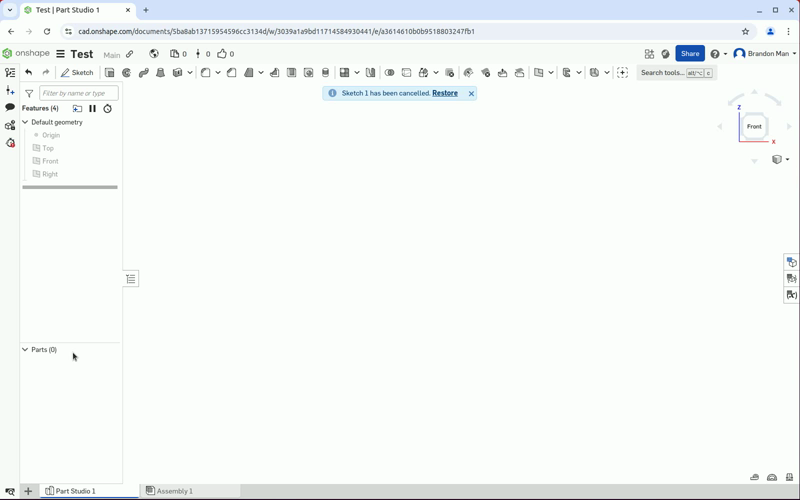
key_up(shift)
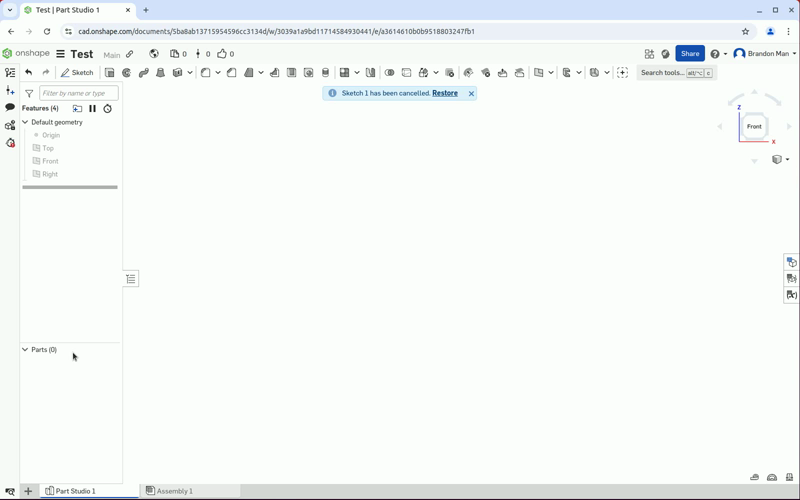
mouse_move(73, 352)
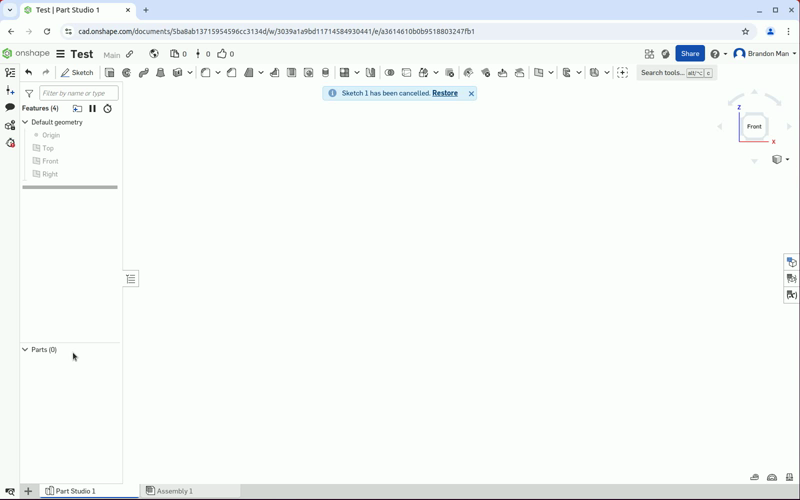
key(shift+y)
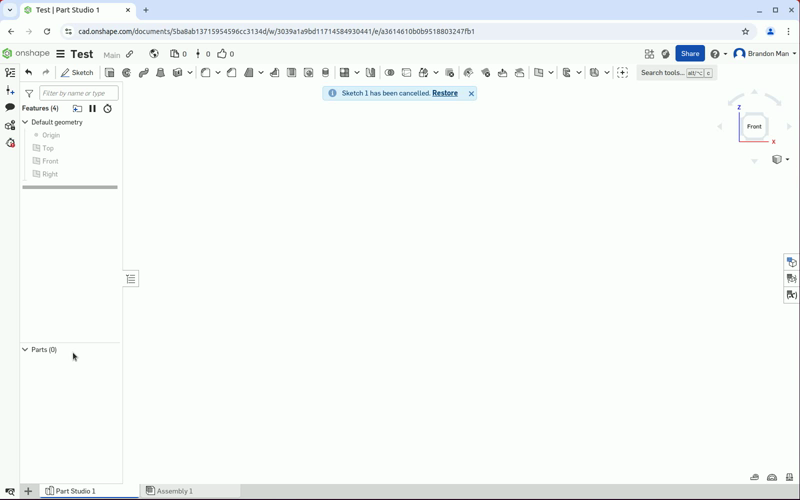
key(shift+s)
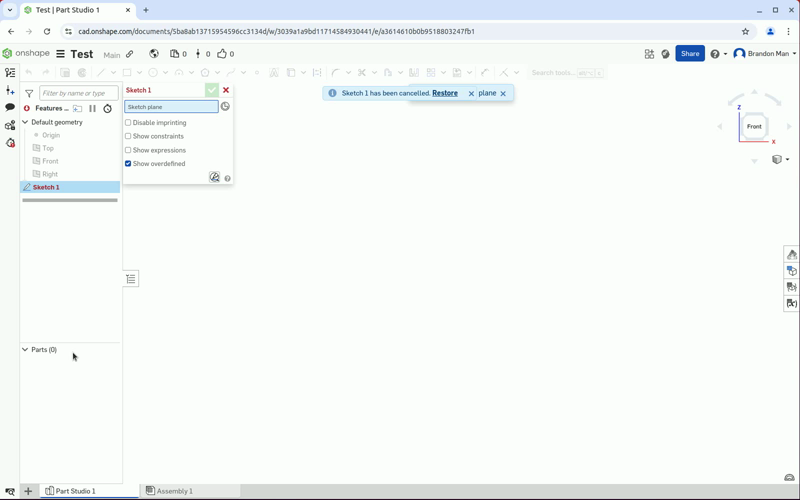
mouse_move(73, 163)
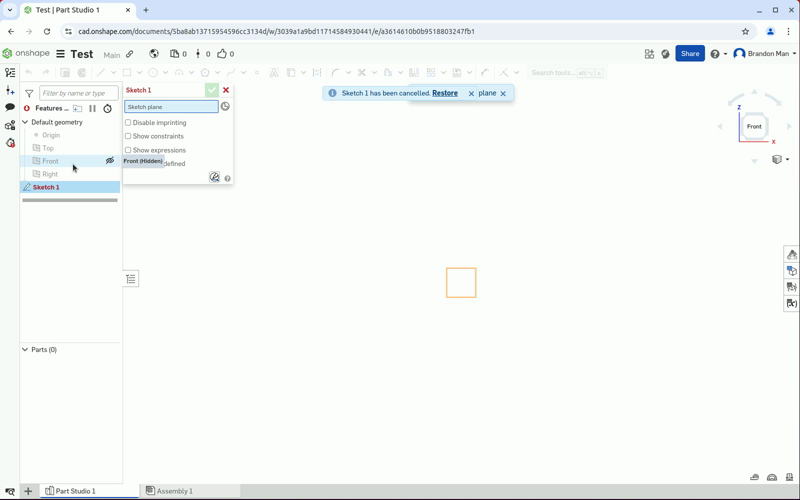
click(73, 163)
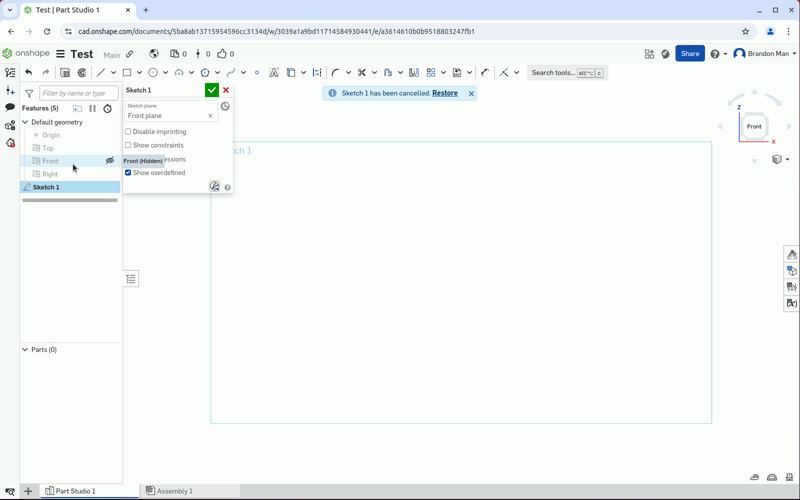
mouse_move(73, 352)
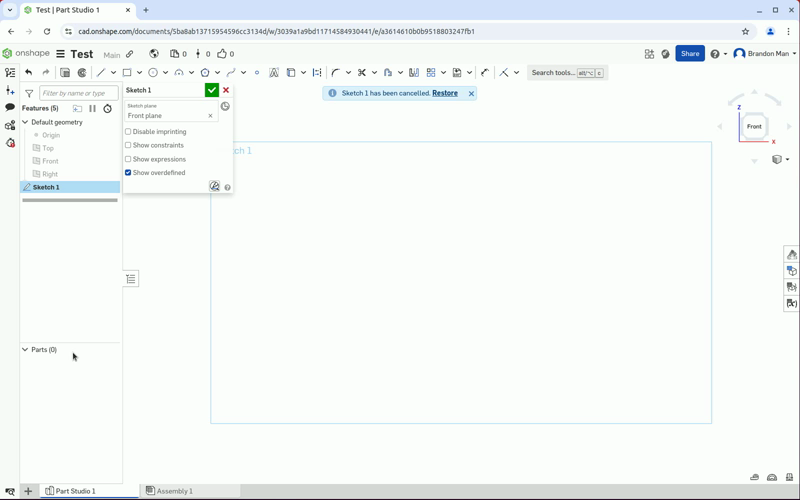
key(y)
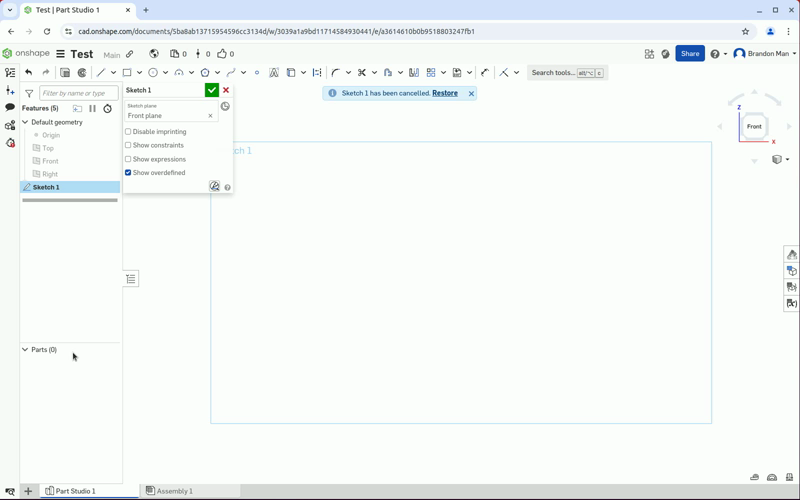
key(l)
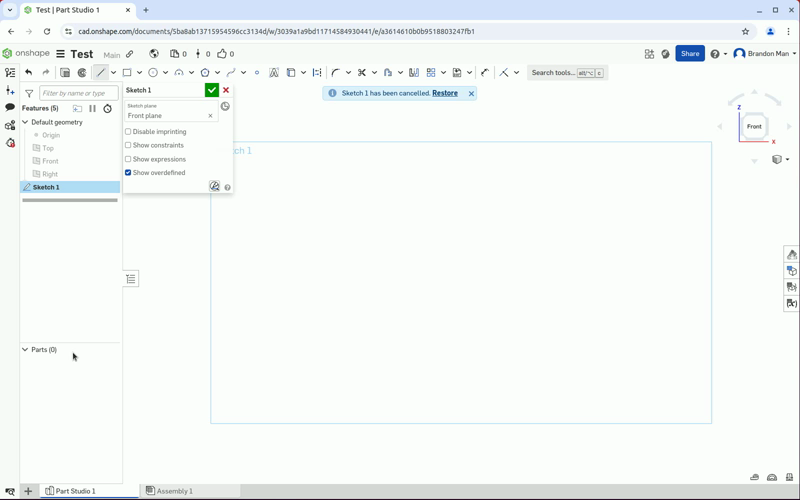
key_down(shift)
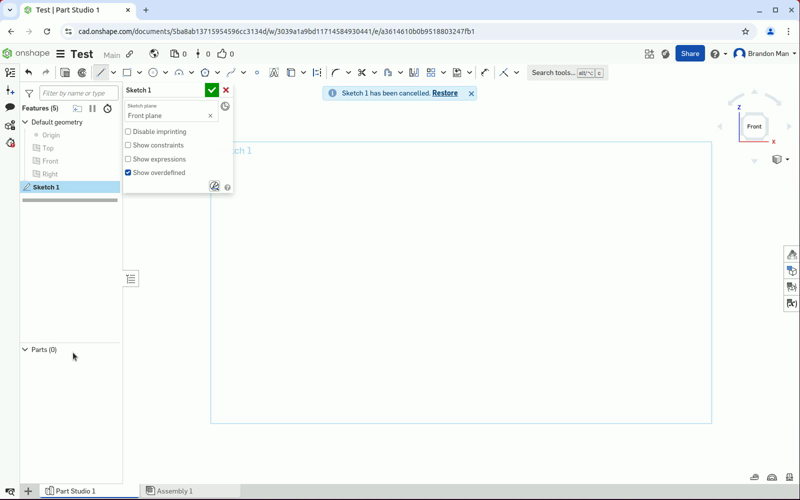
mouse_move(361, 299)
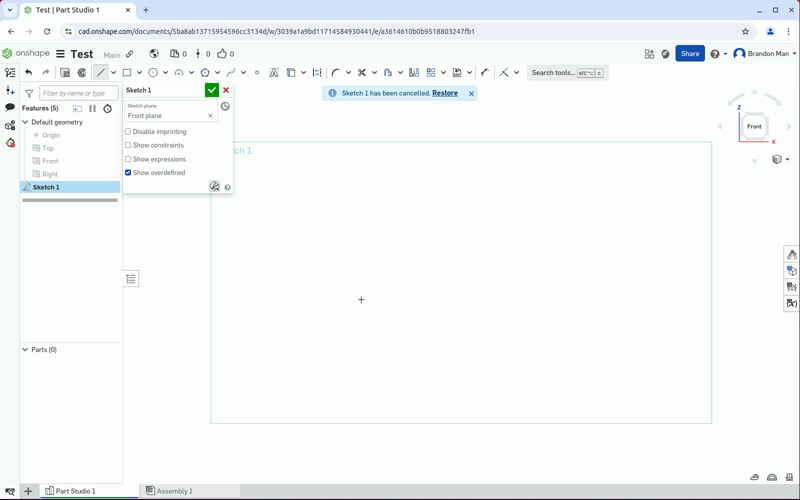
click(361, 299)
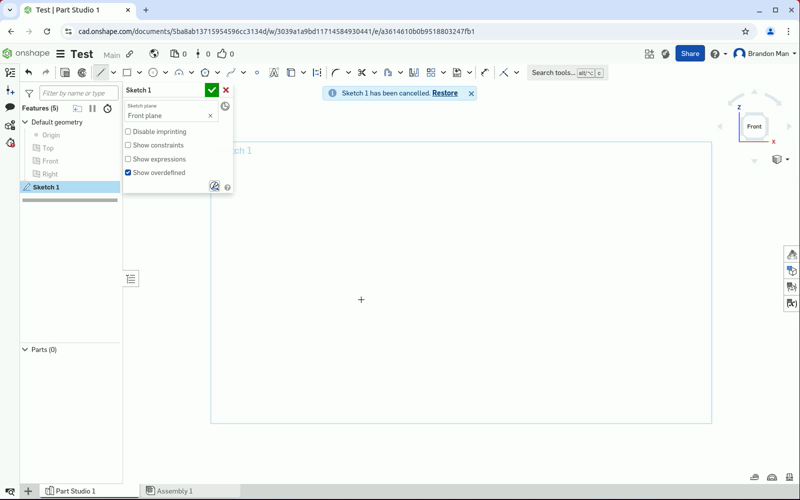
key_up(shift)
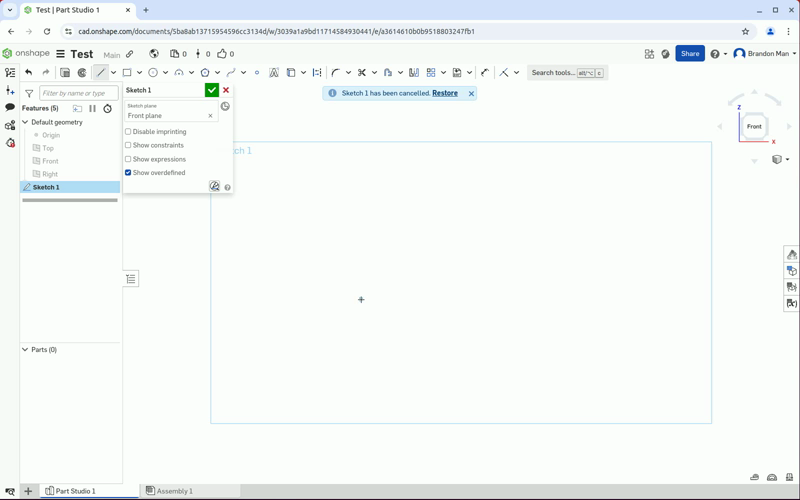
key_down(shift)
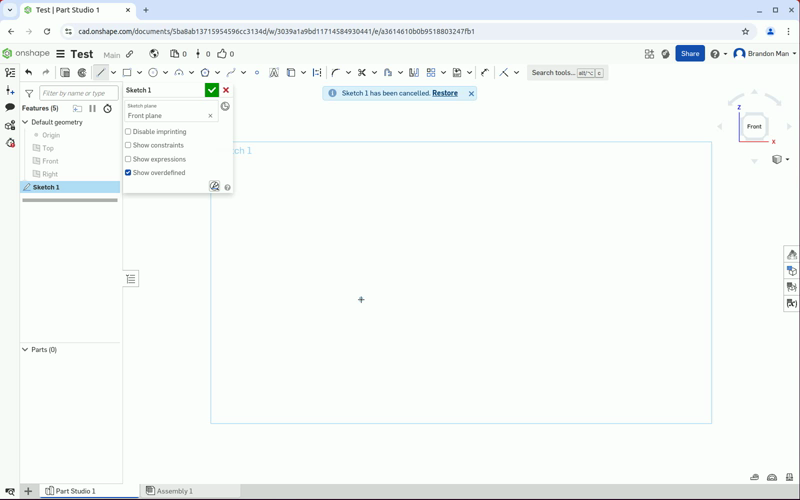
mouse_move(435, 299)
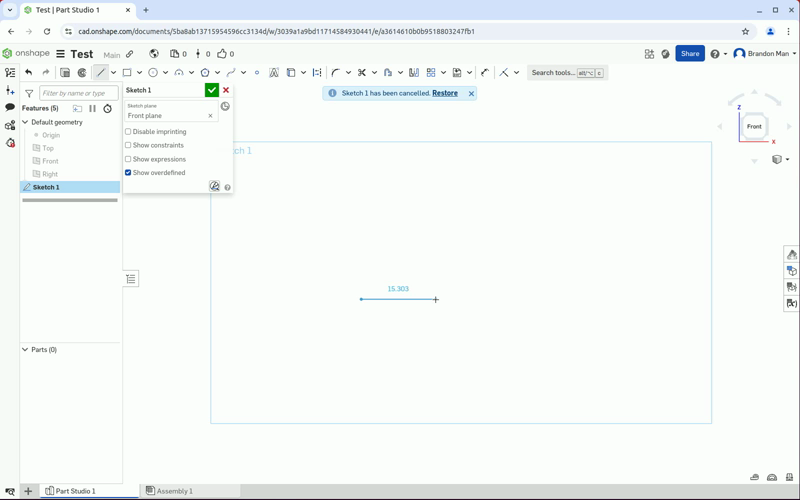
click(435, 299)
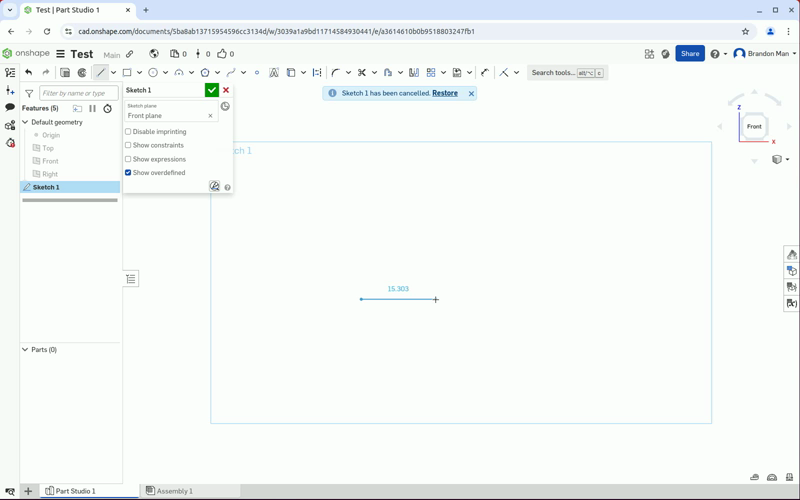
key_up(shift)
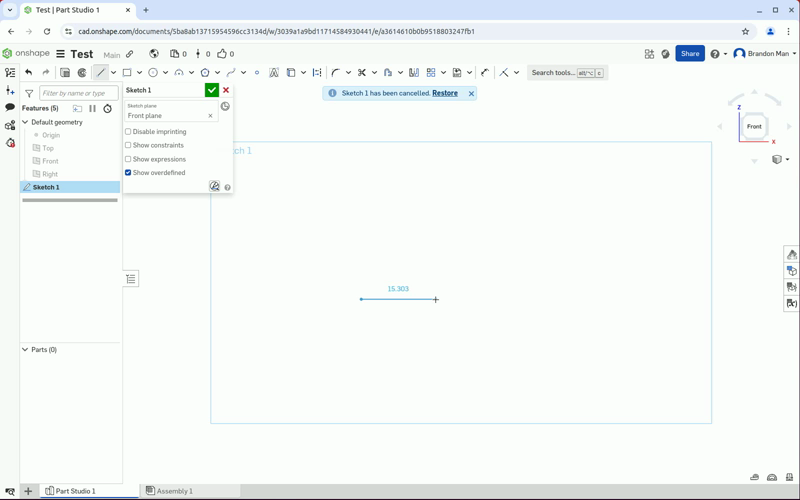
key_down(shift)
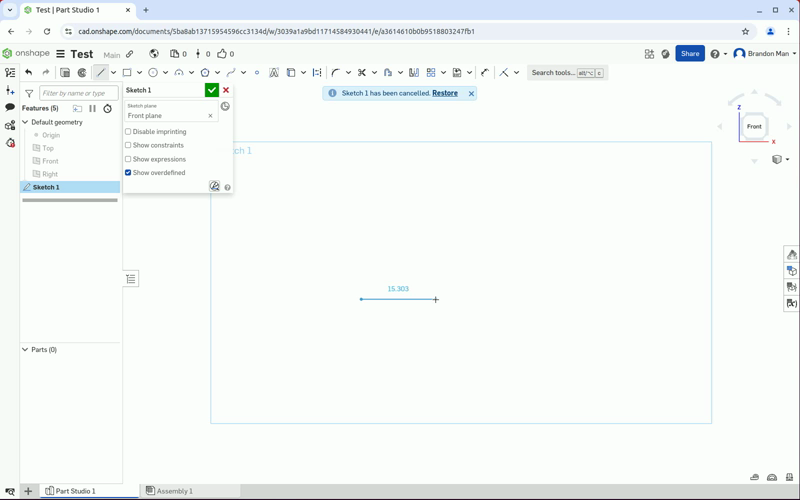
mouse_move(465, 299)
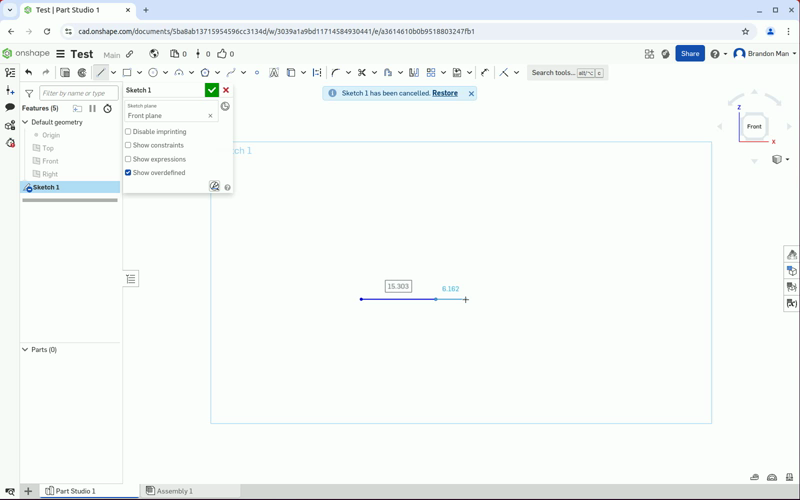
mouse_move(435, 249)
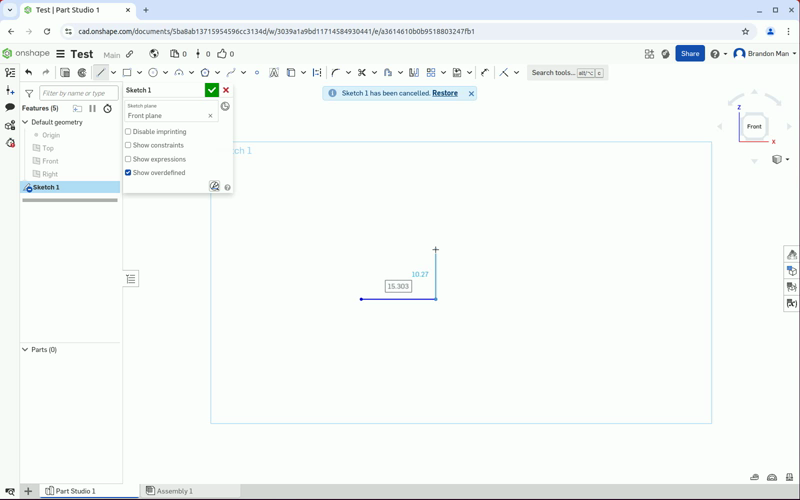
click(435, 249)
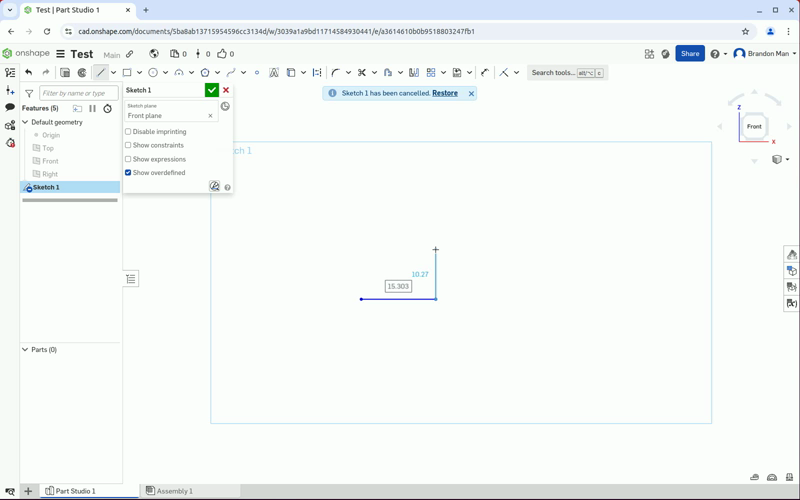
key_up(shift)
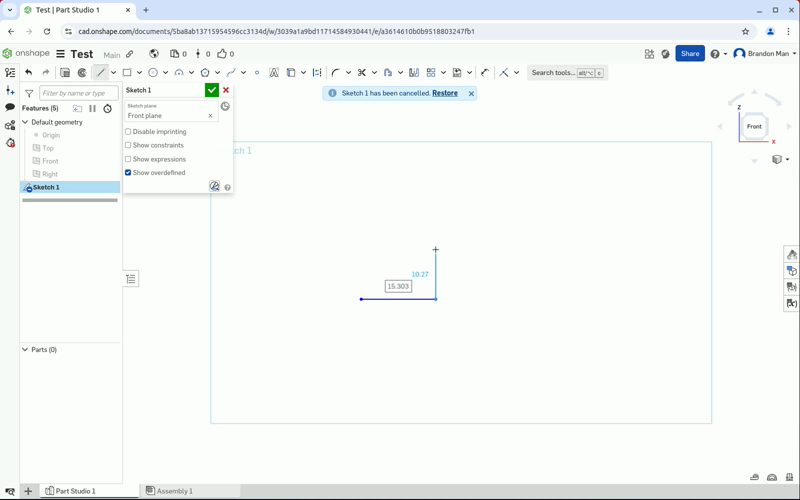
key_down(shift)
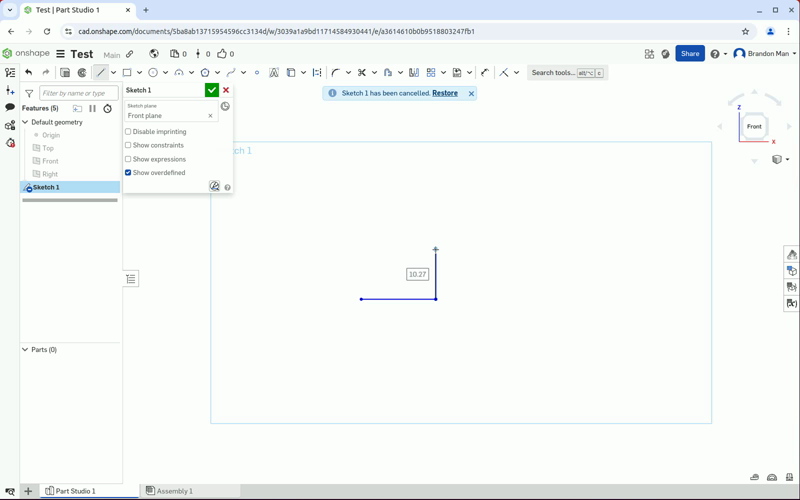
mouse_move(465, 249)
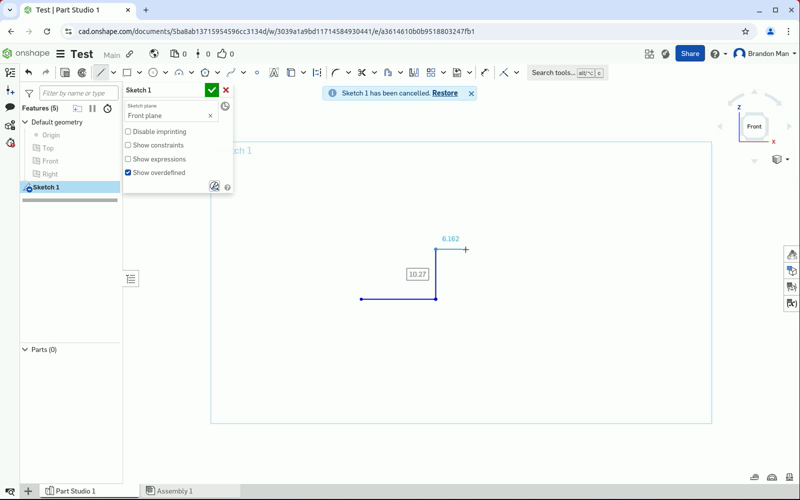
mouse_move(435, 199)
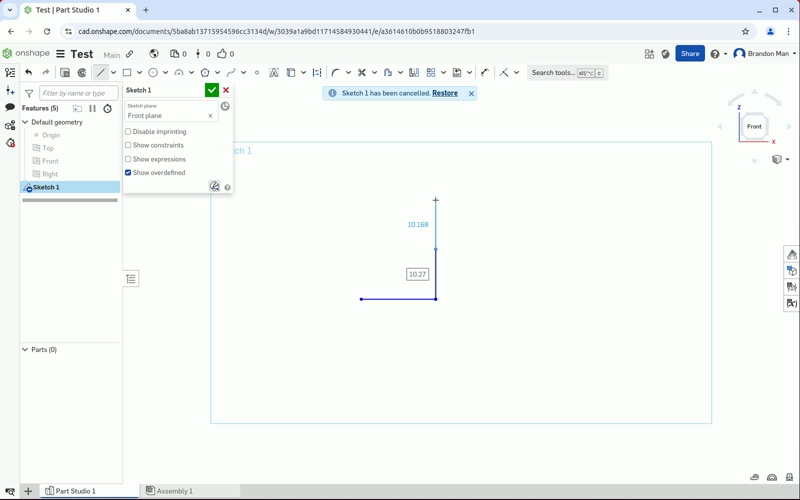
click(435, 199)
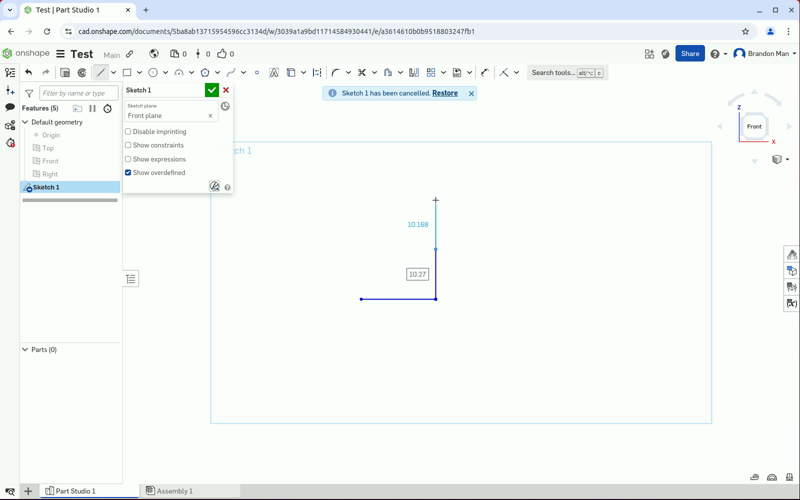
key_up(shift)
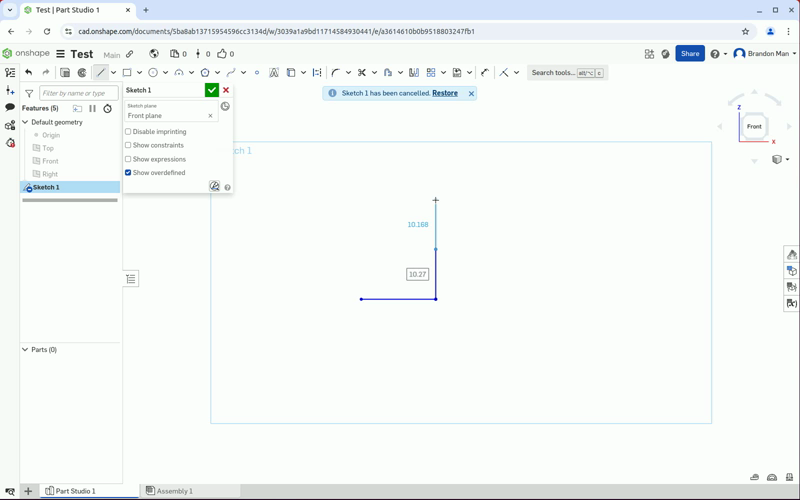
key_down(shift)
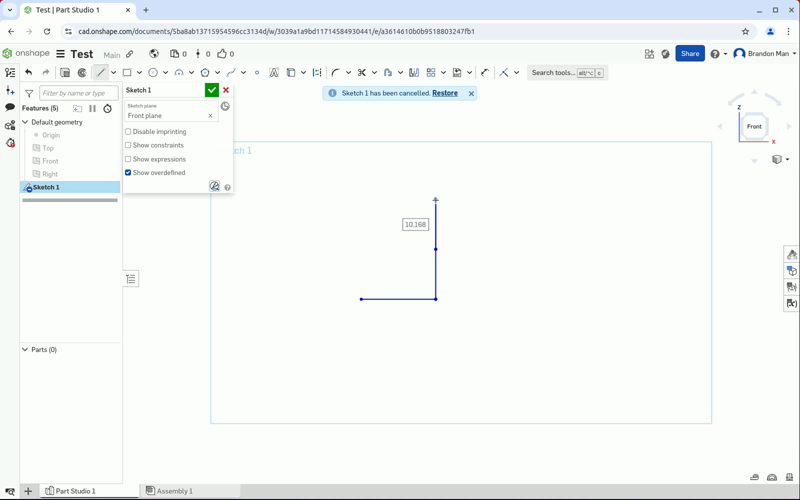
mouse_move(361, 199)
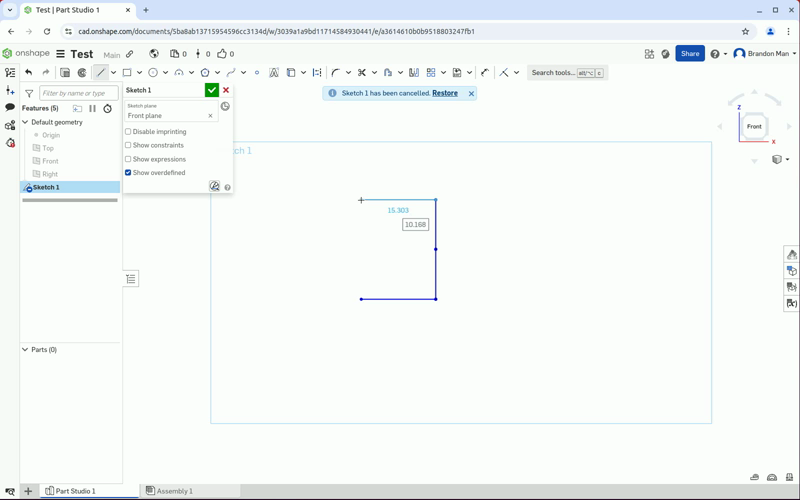
click(361, 199)
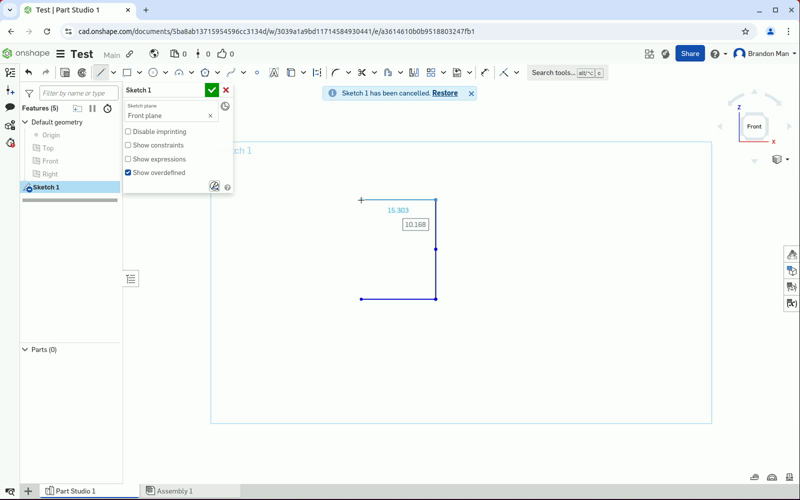
key_up(shift)
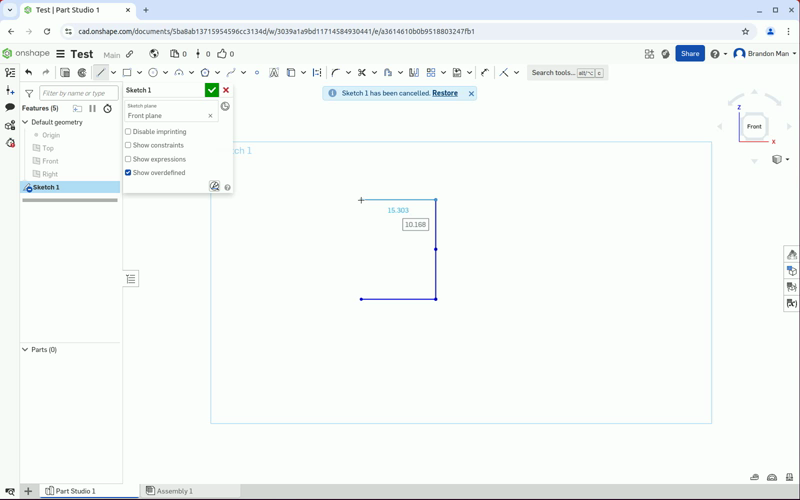
key_down(shift)
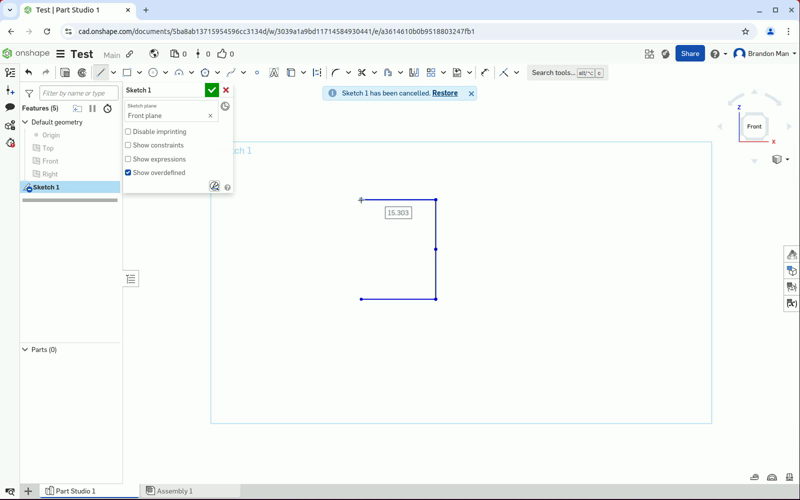
mouse_move(361, 299)
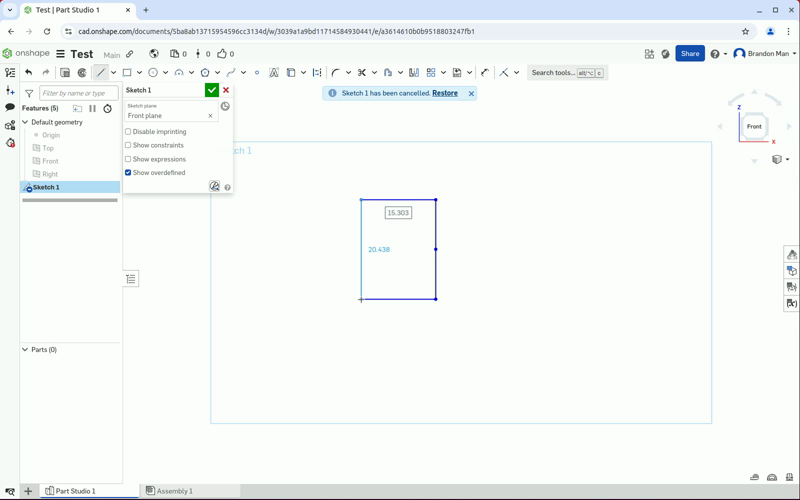
key_up(shift)
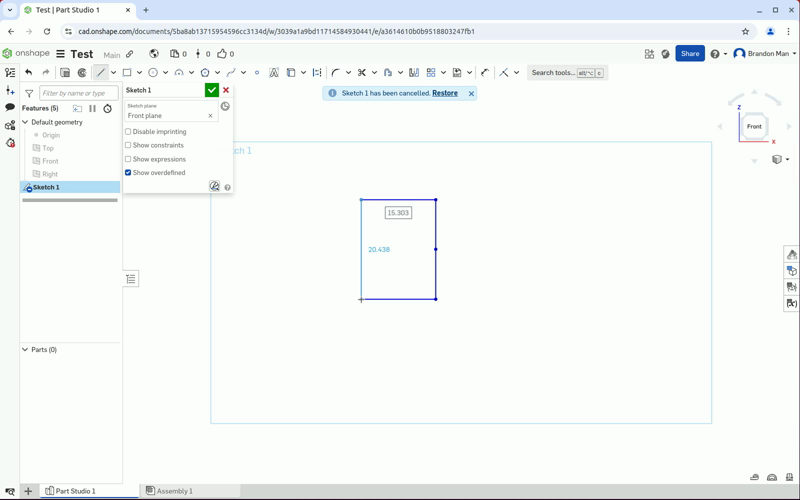
click(361, 299)
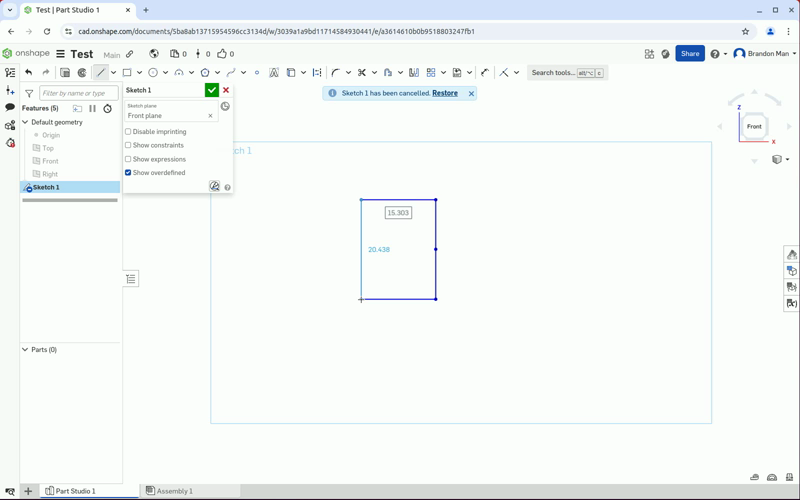
key(esc)
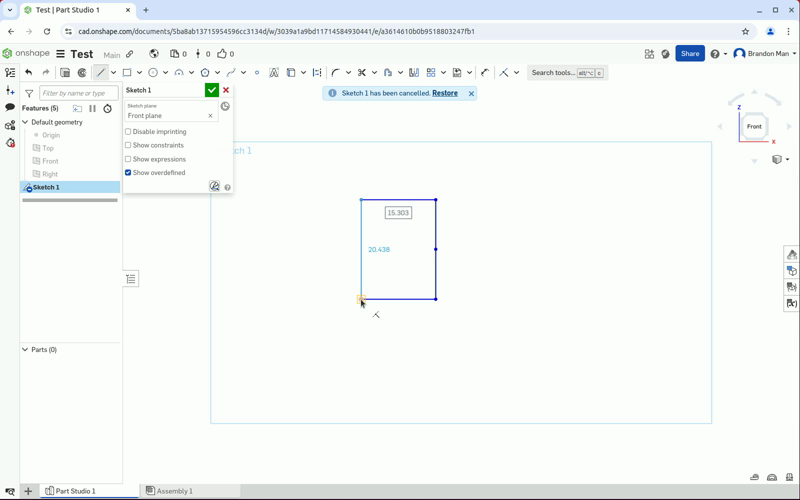
mouse_move(420, 270)
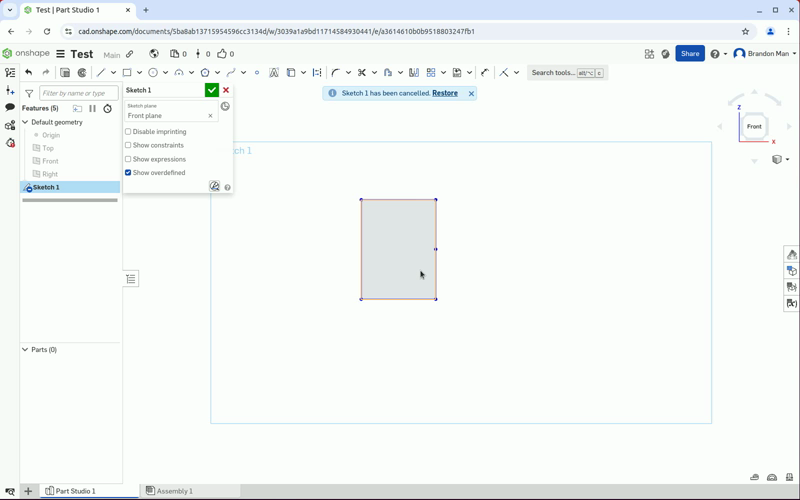
click(420, 270)
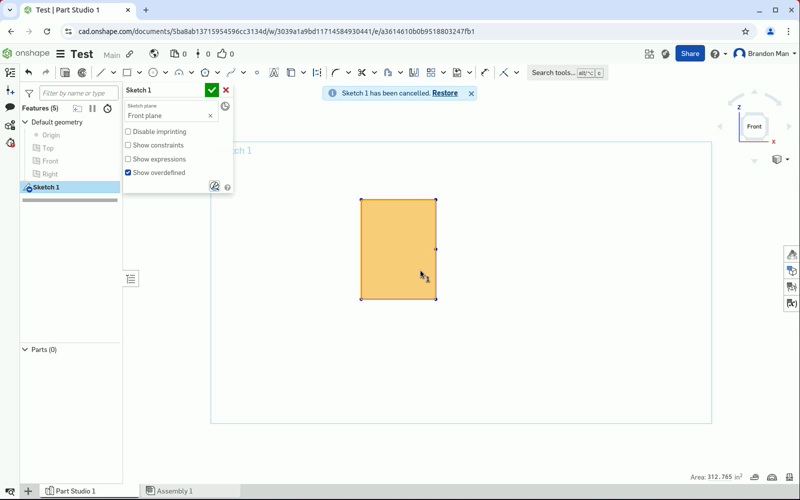
mouse_move(73, 352)
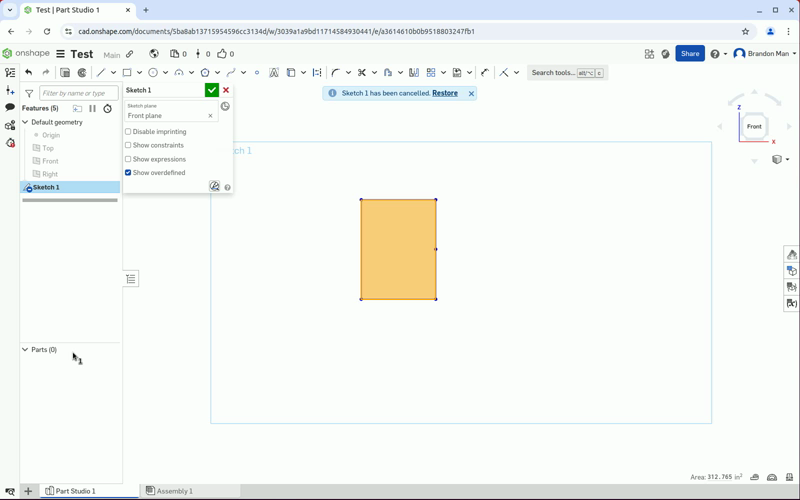
key(shift+y)
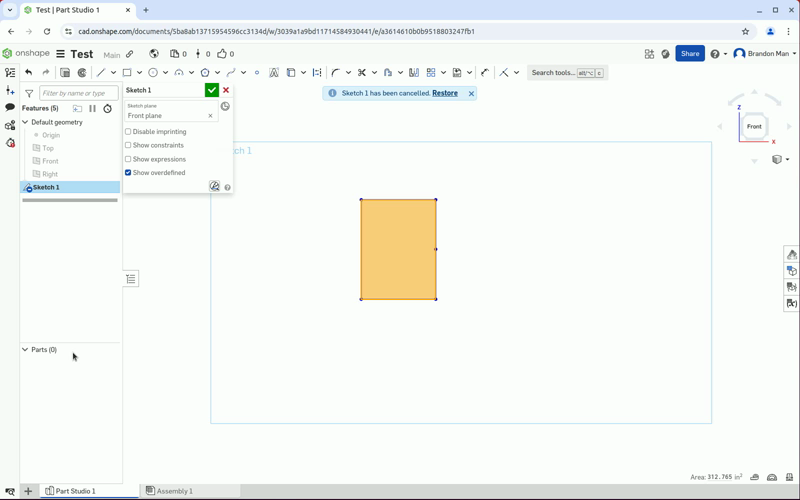
key(shift+e)
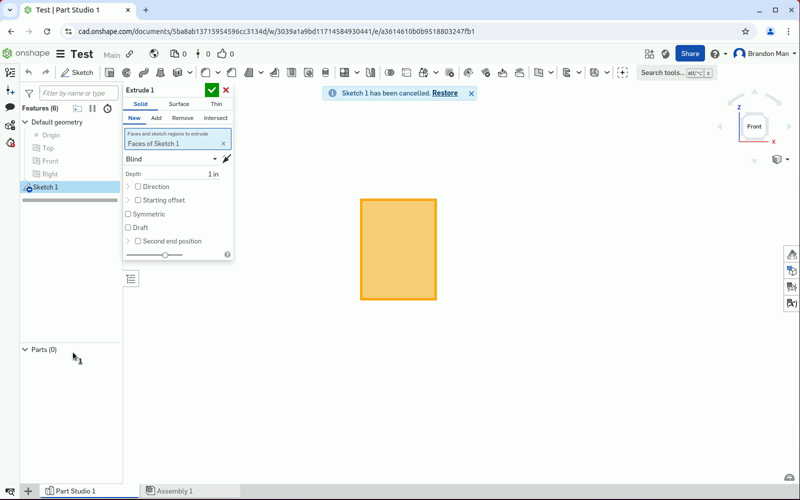
mouse_move(143, 106)
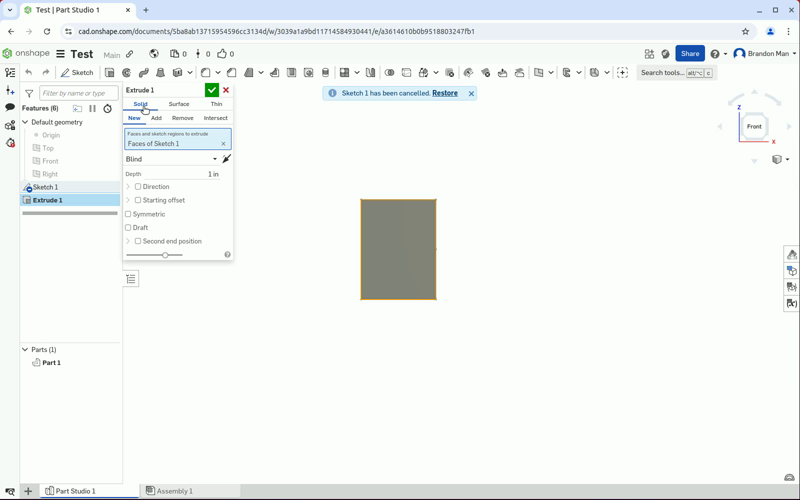
click(143, 106)
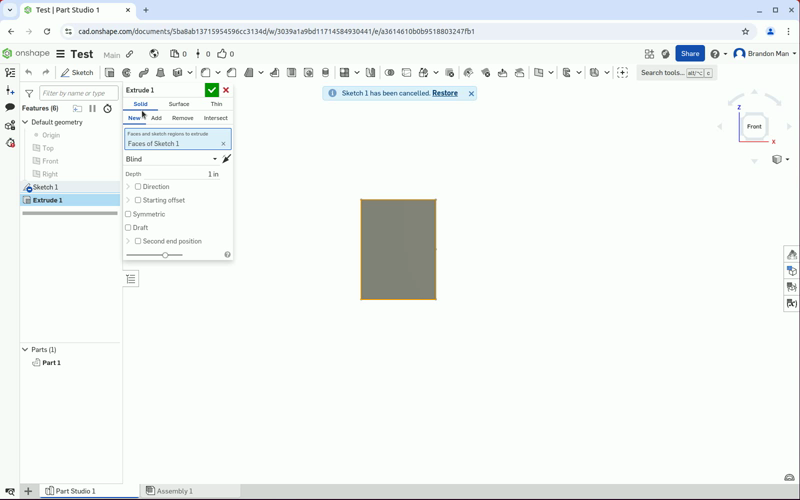
mouse_move(137, 120)
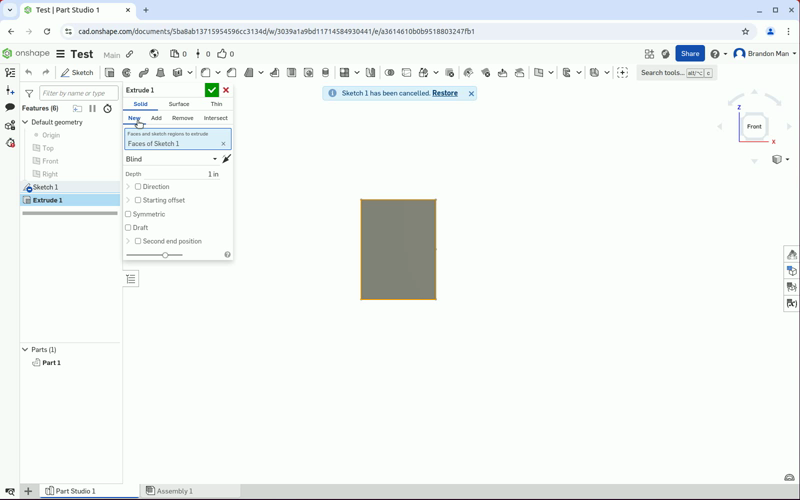
click(137, 120)
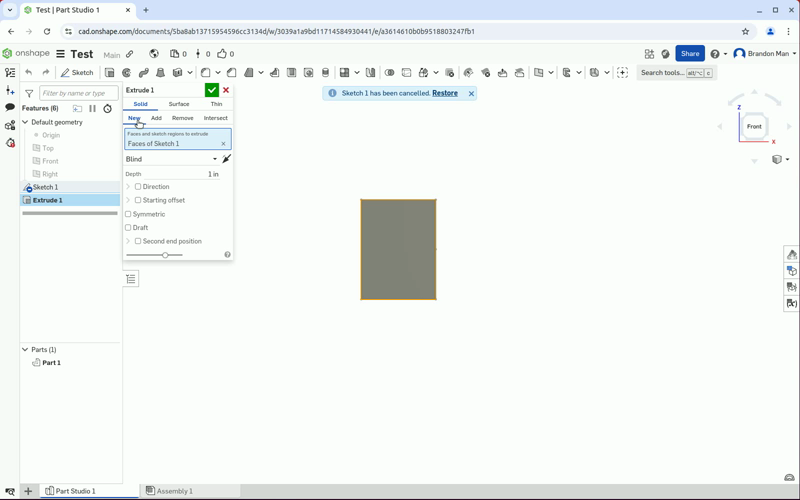
key(tab, 4)
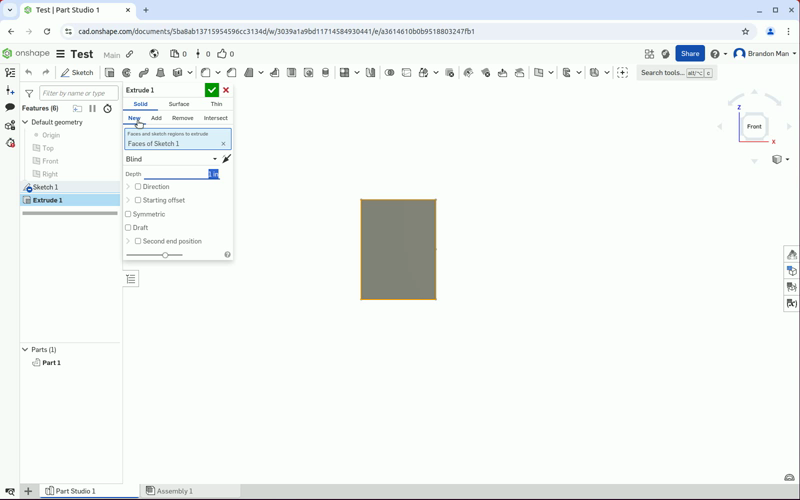
text(20.46)
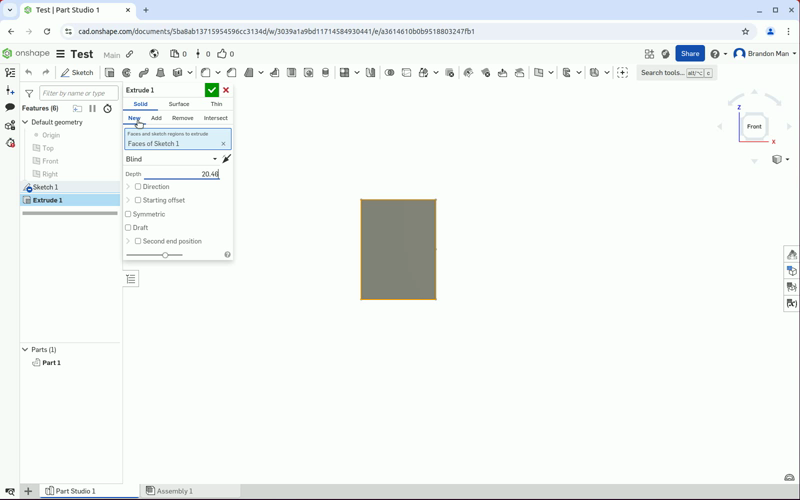
key(enter)
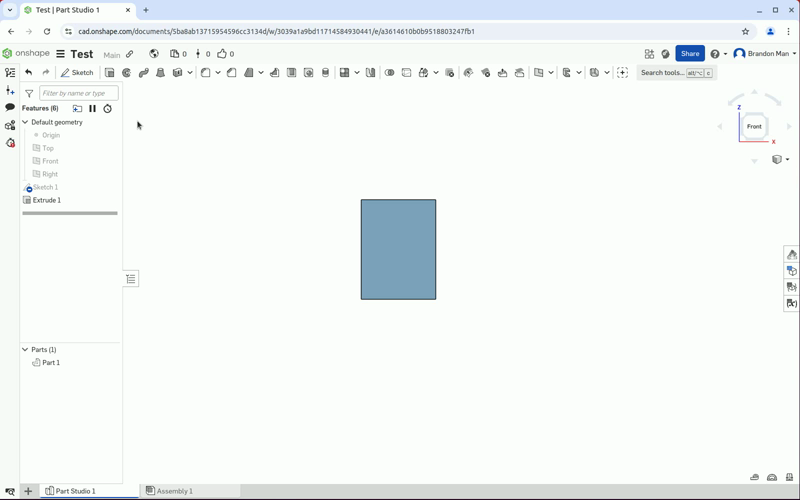
key(shift+h)
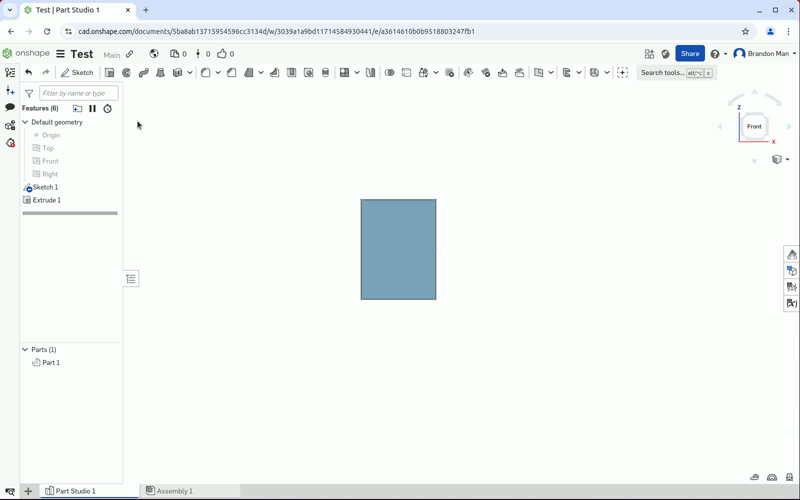
key(shift+h)
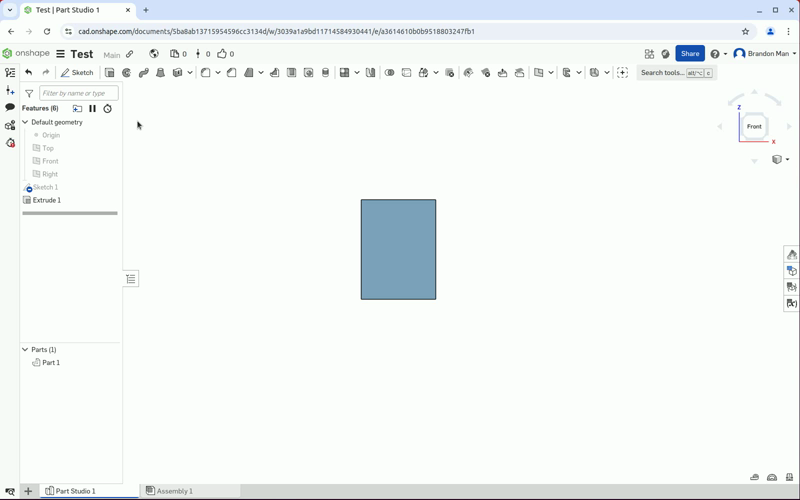
mouse_move(73, 189)
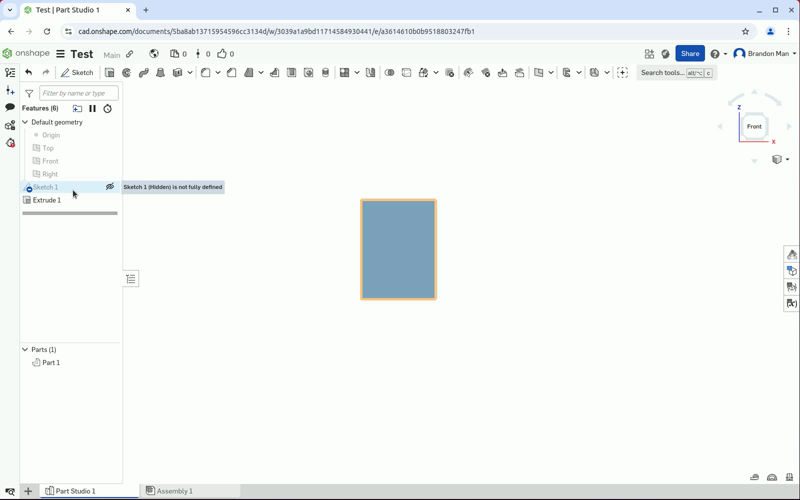
click(73, 189)
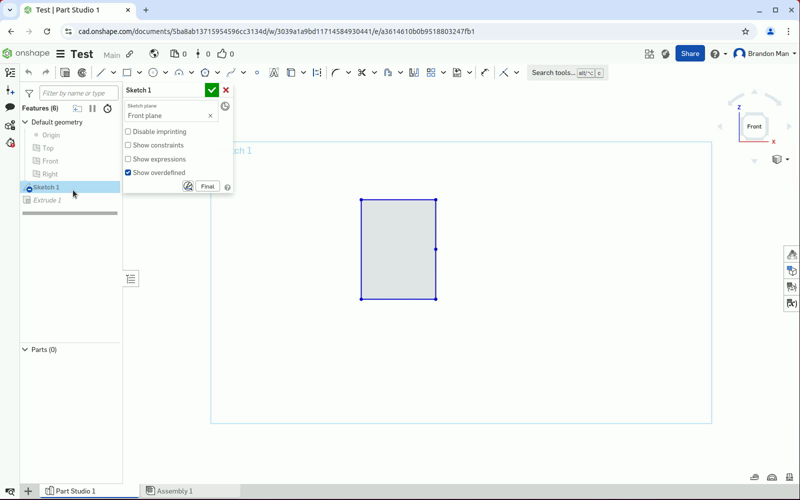
mouse_move(229, 92)
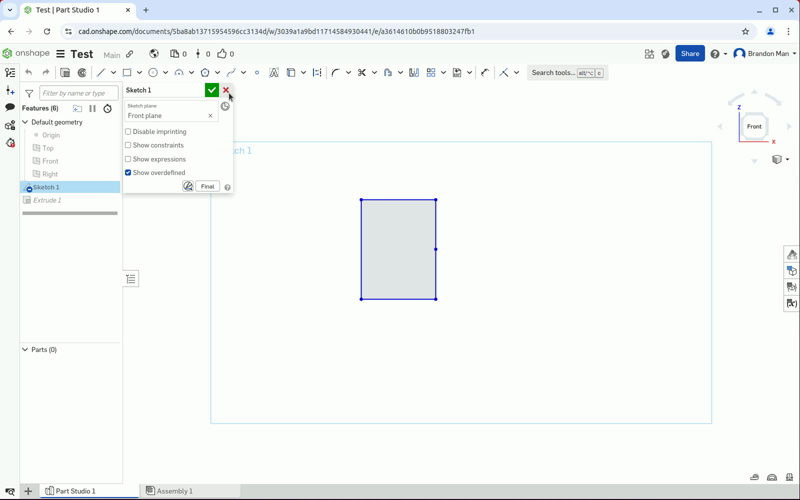
click(229, 92)
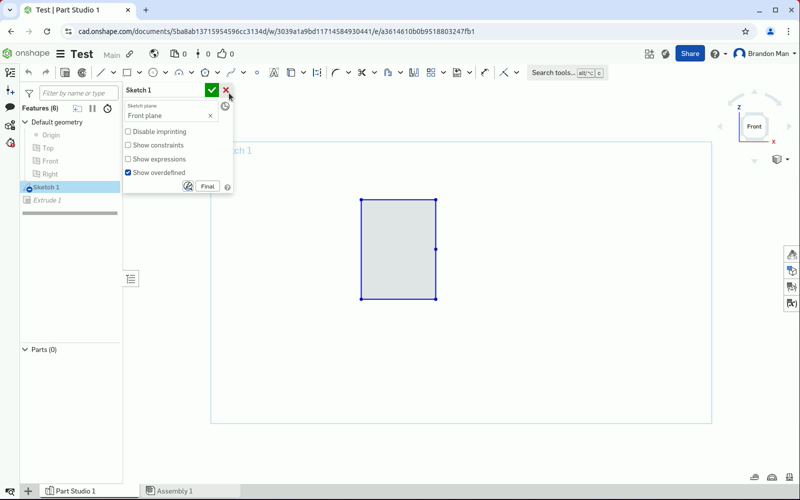
key(shift+s)
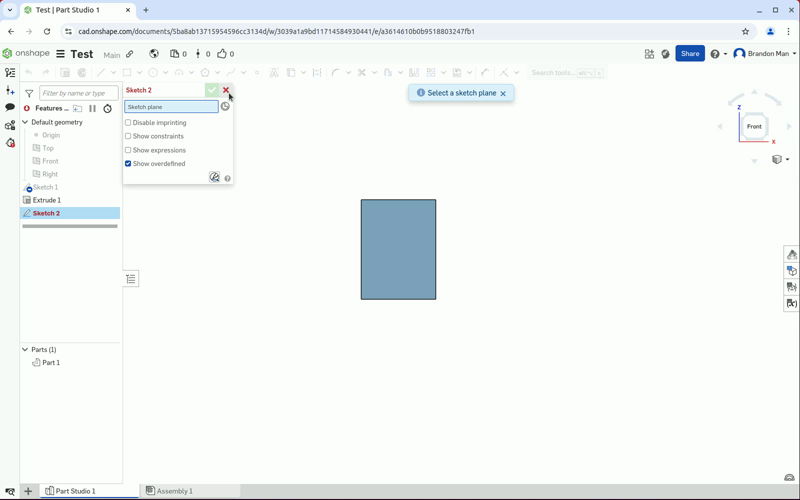
mouse_move(73, 163)
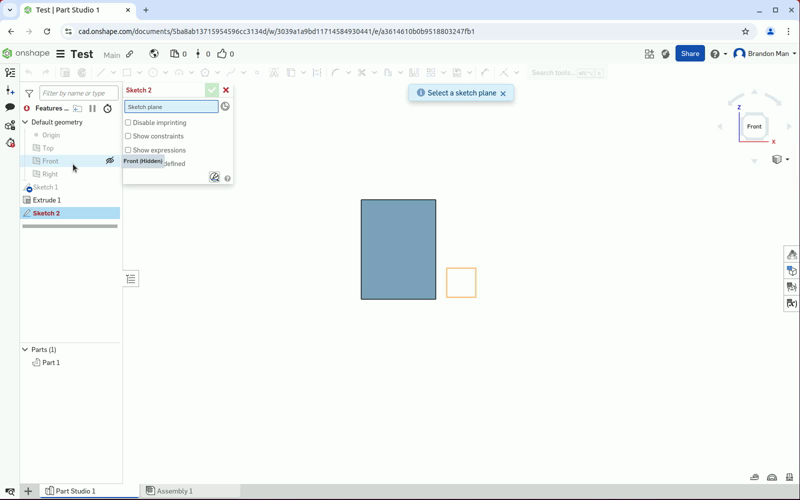
click(73, 163)
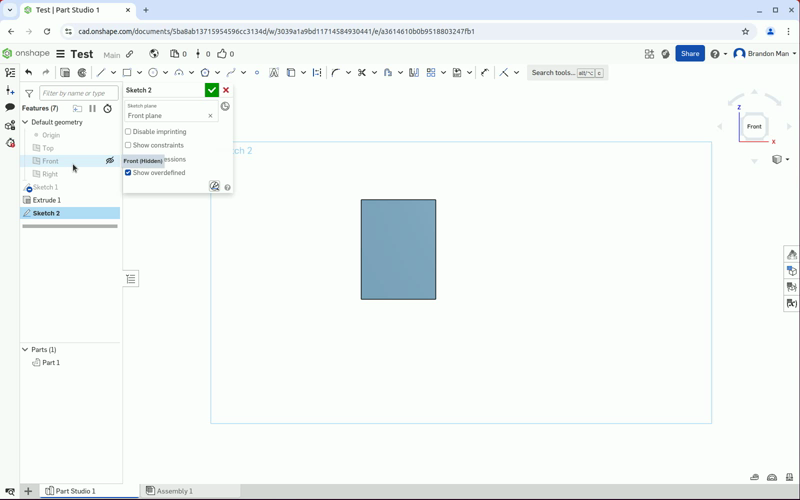
mouse_move(73, 352)
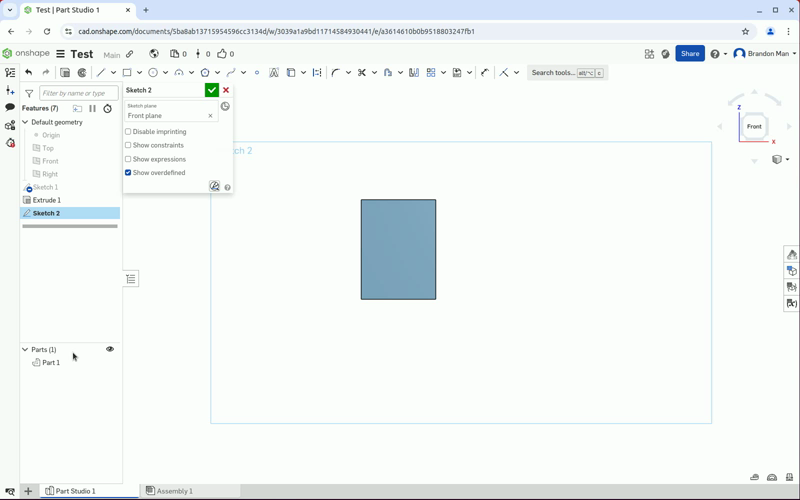
key(y)
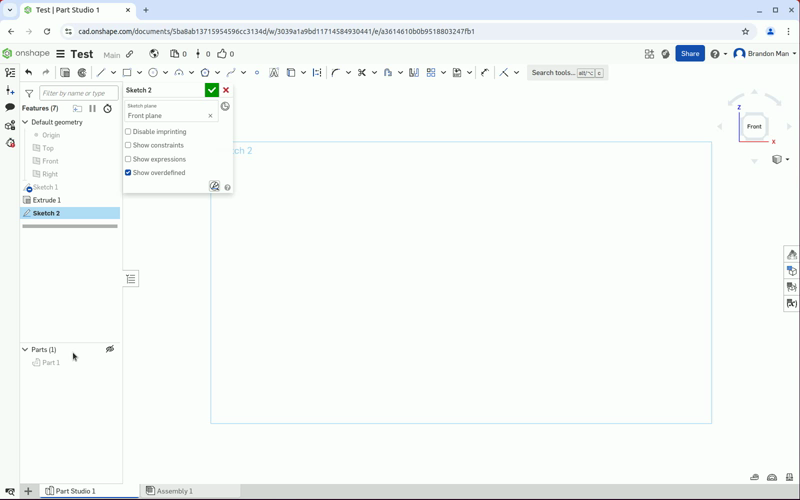
key(l)
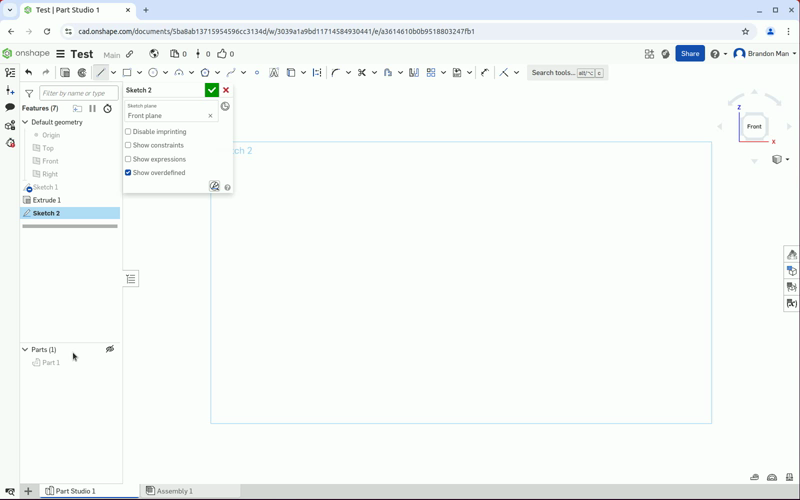
key_down(shift)
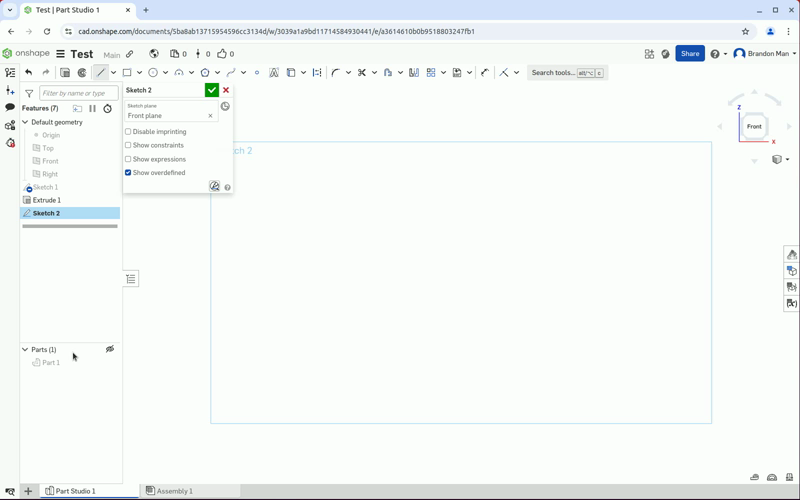
mouse_move(460, 299)
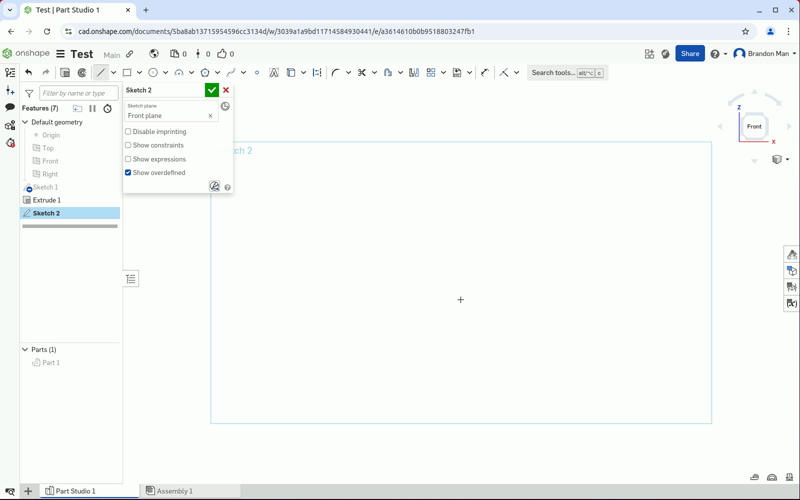
click(460, 299)
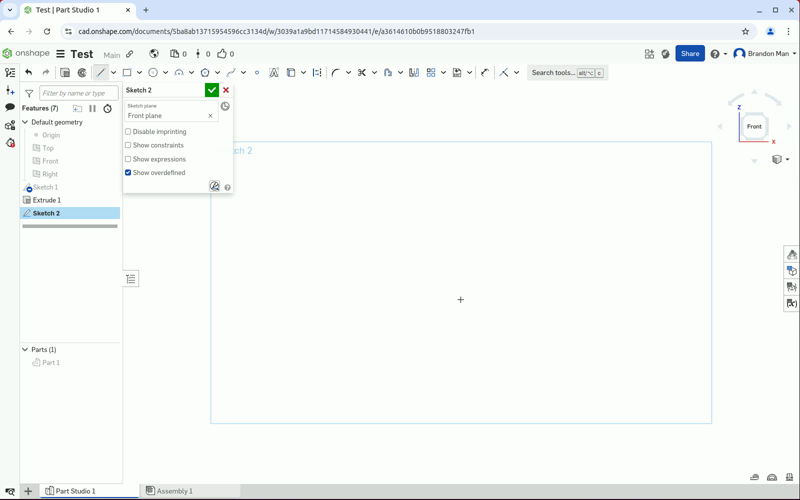
key_up(shift)
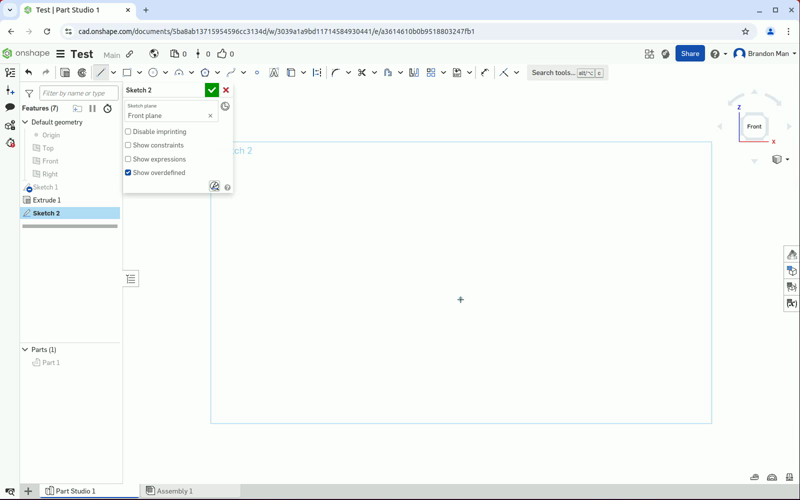
key_down(shift)
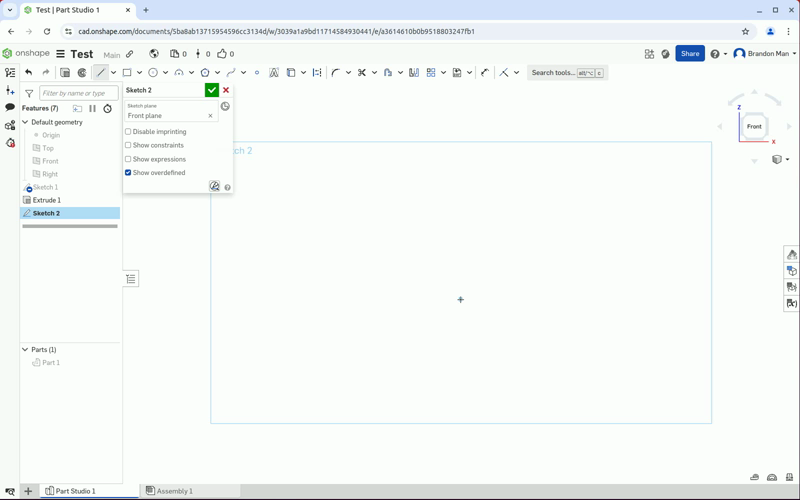
mouse_move(560, 299)
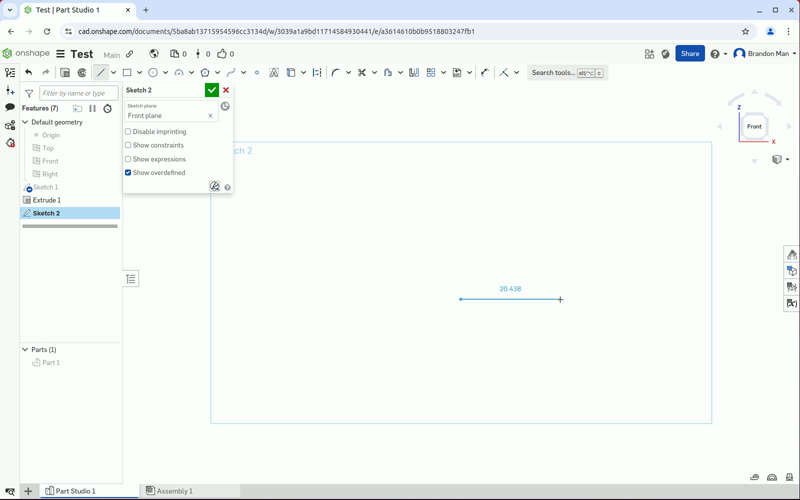
click(560, 299)
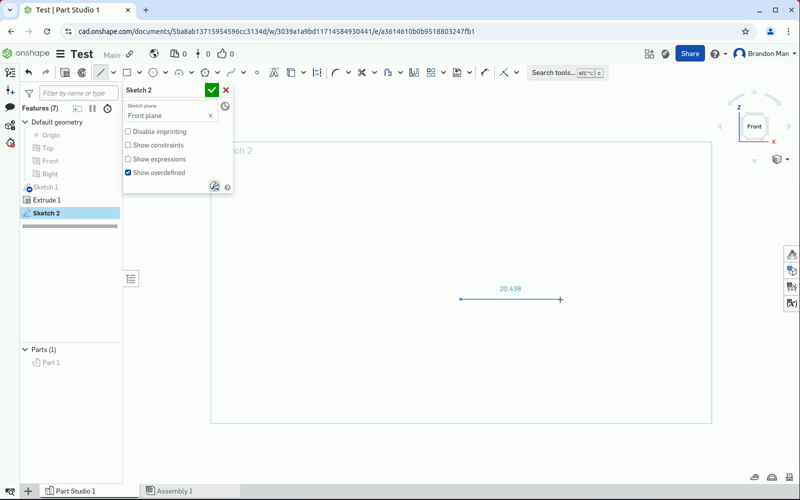
key_up(shift)
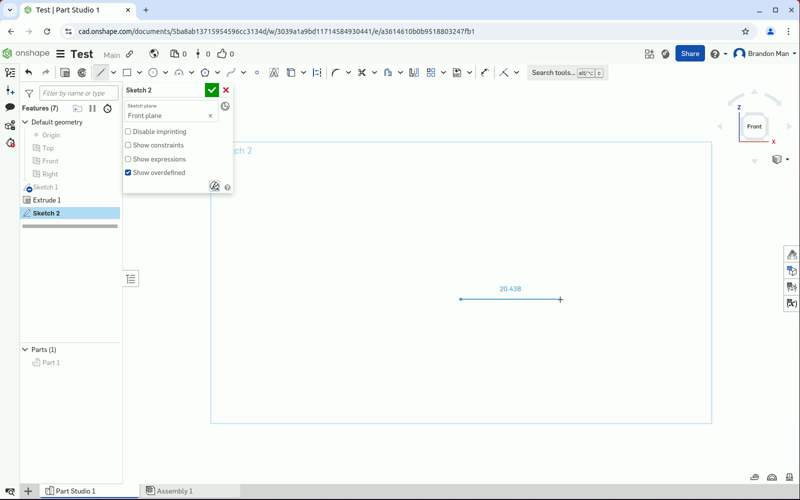
key_down(shift)
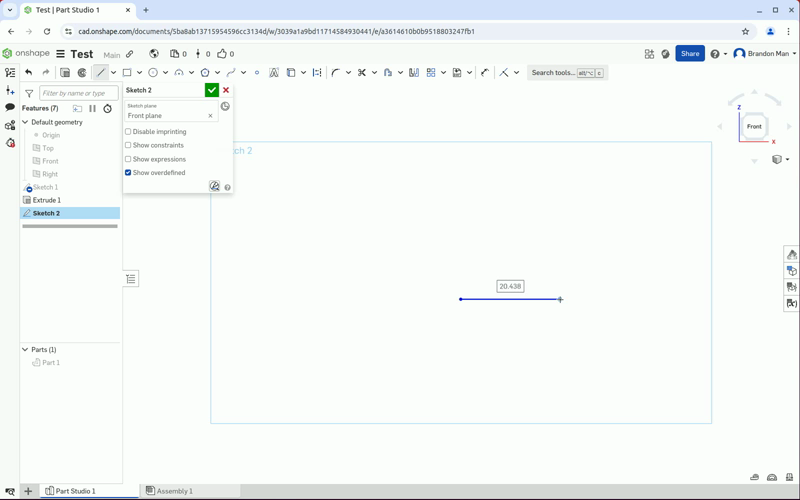
mouse_move(589, 299)
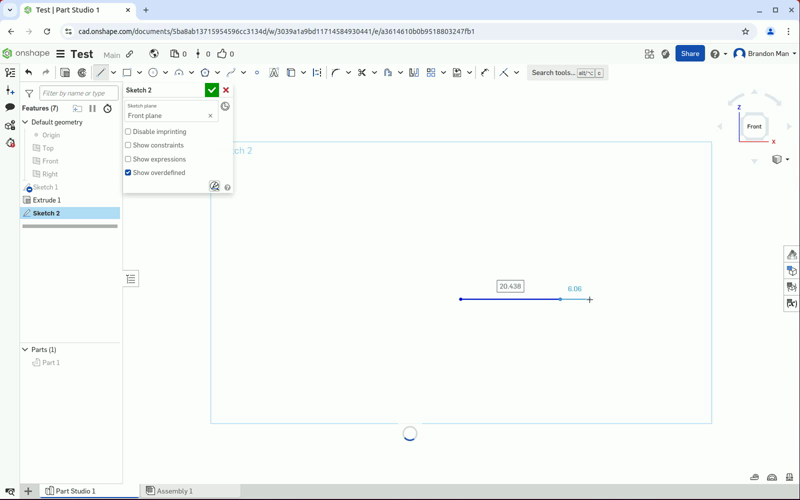
mouse_move(560, 249)
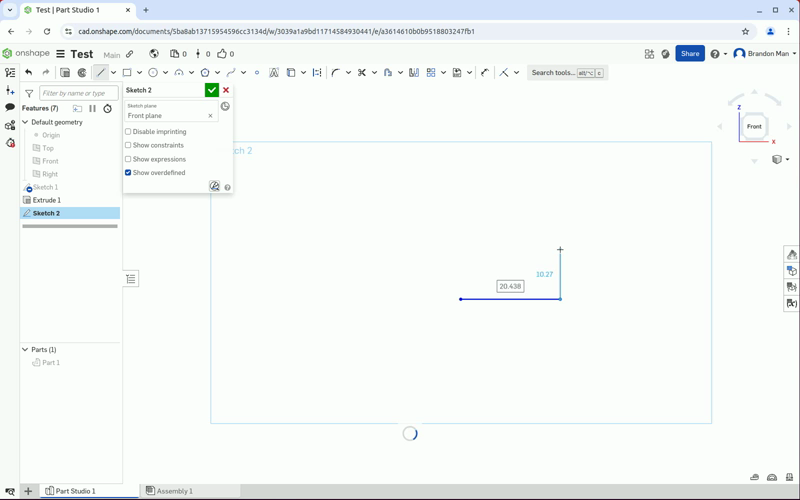
click(560, 249)
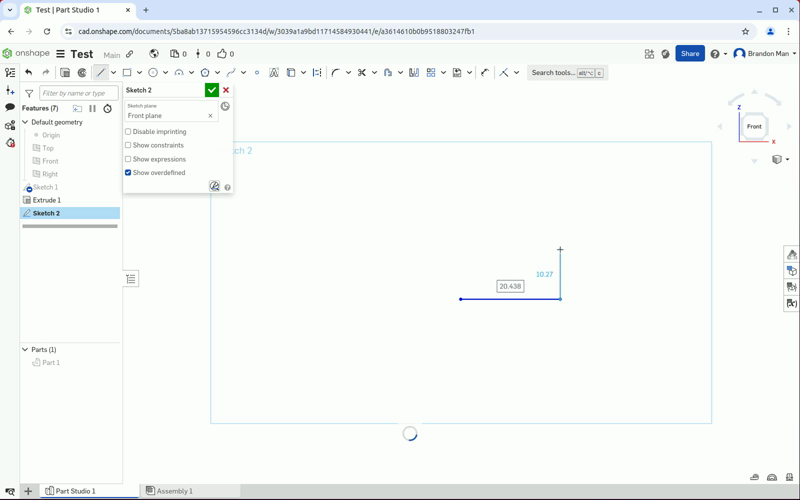
key_up(shift)
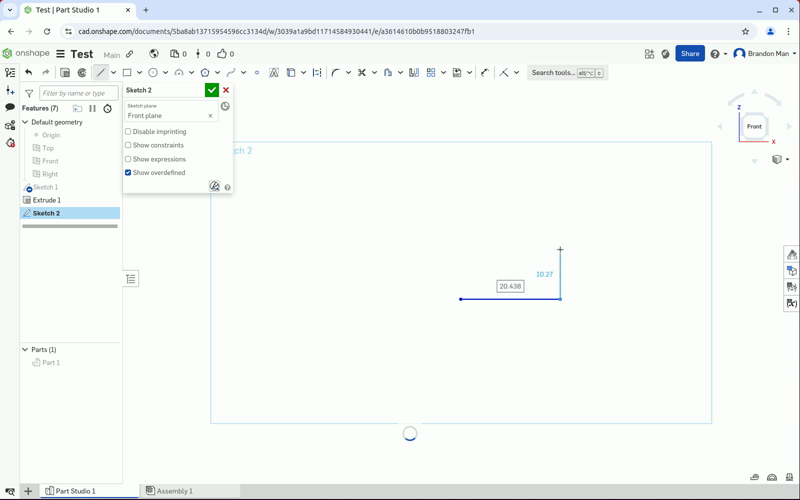
key_down(shift)
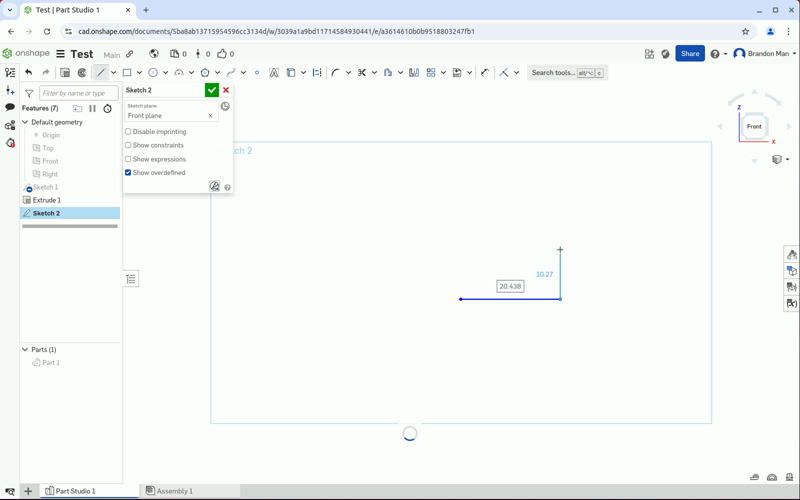
mouse_move(460, 249)
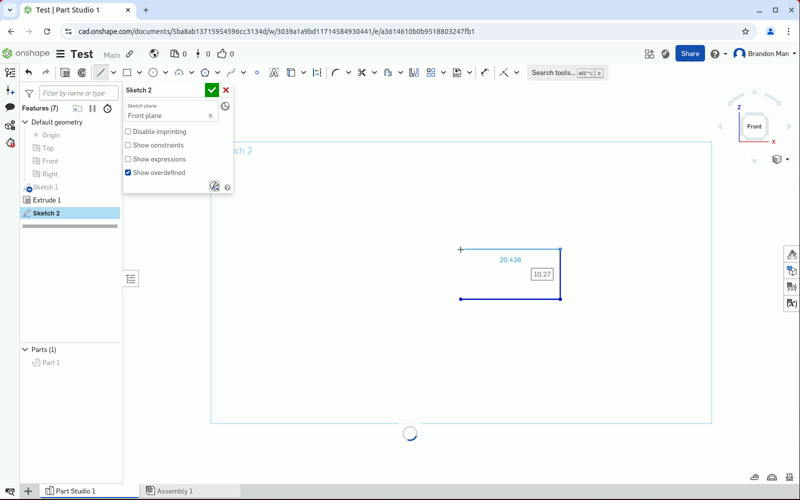
click(460, 249)
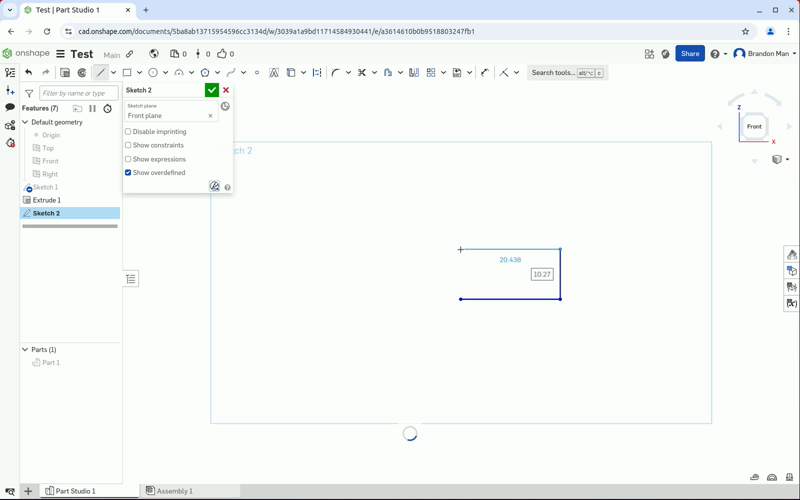
key_up(shift)
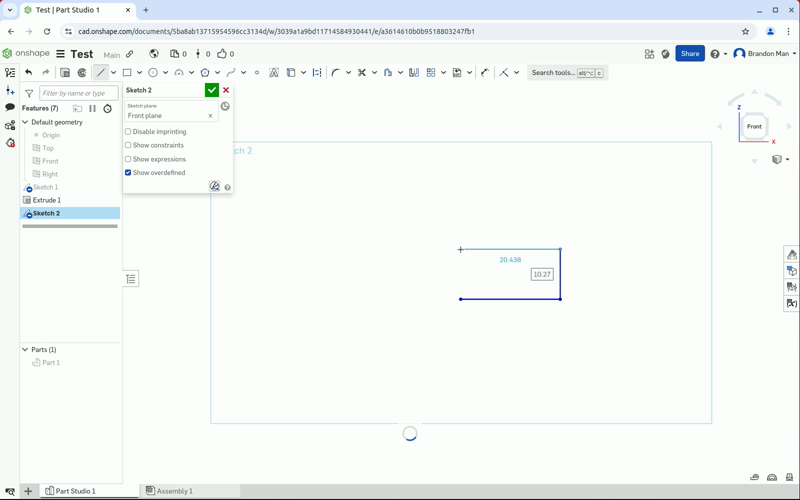
key_down(shift)
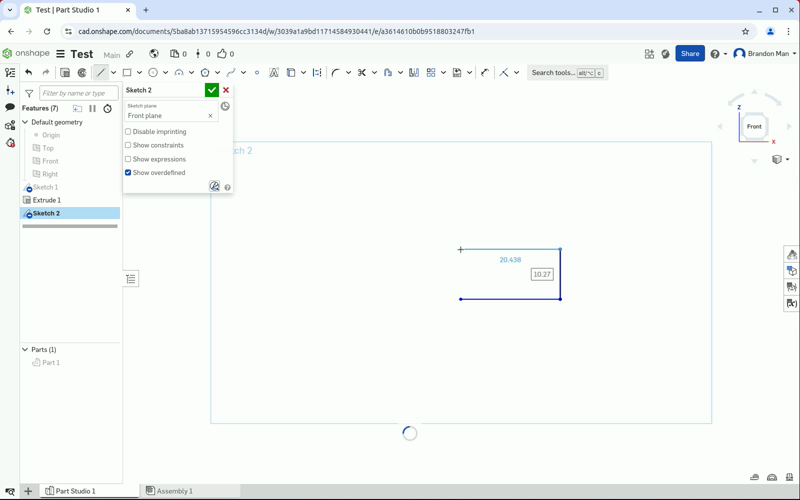
mouse_move(490, 249)
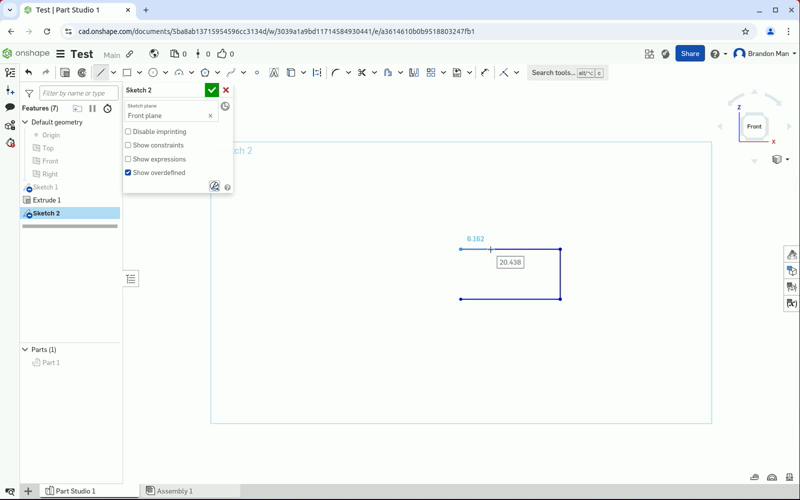
mouse_move(460, 274)
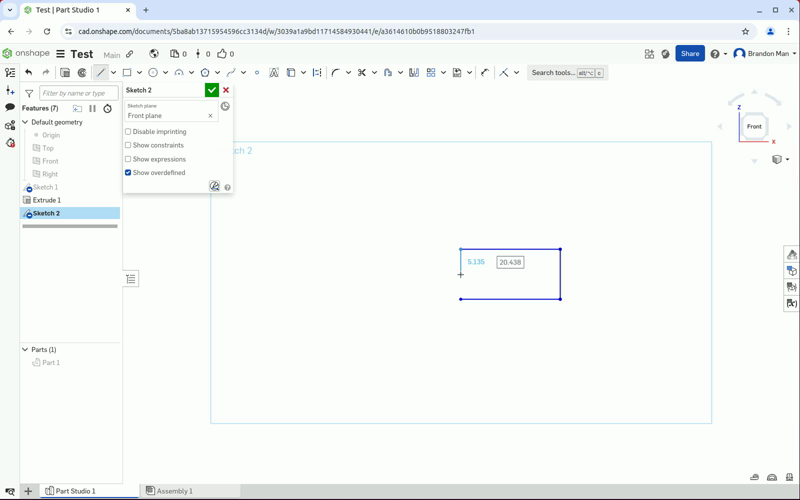
click(460, 274)
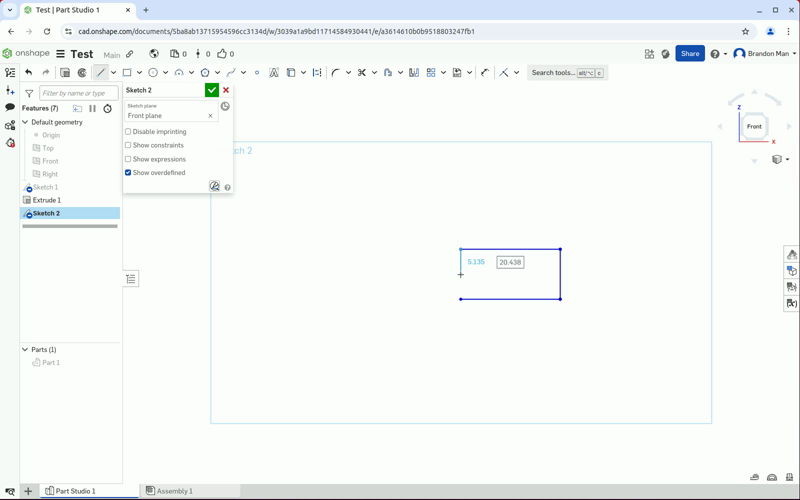
key_up(shift)
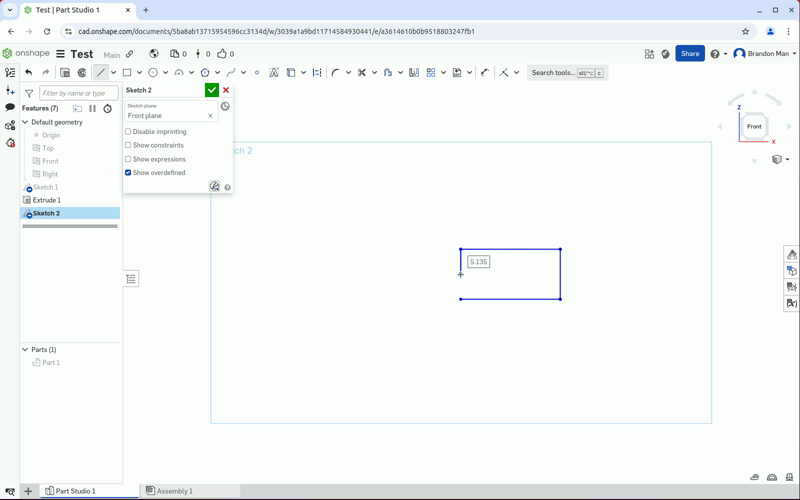
mouse_move(490, 274)
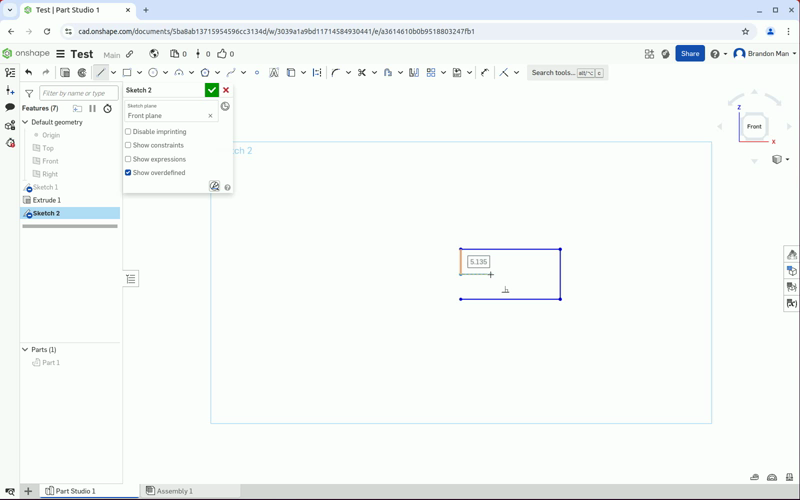
key_down(shift)
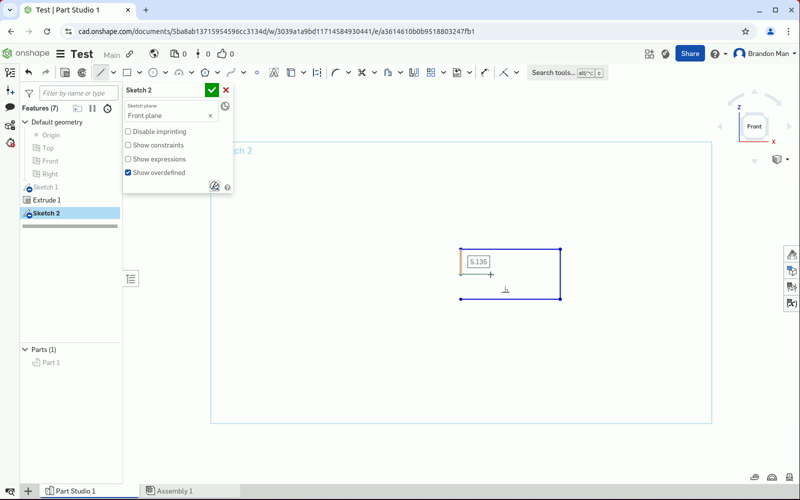
mouse_move(460, 299)
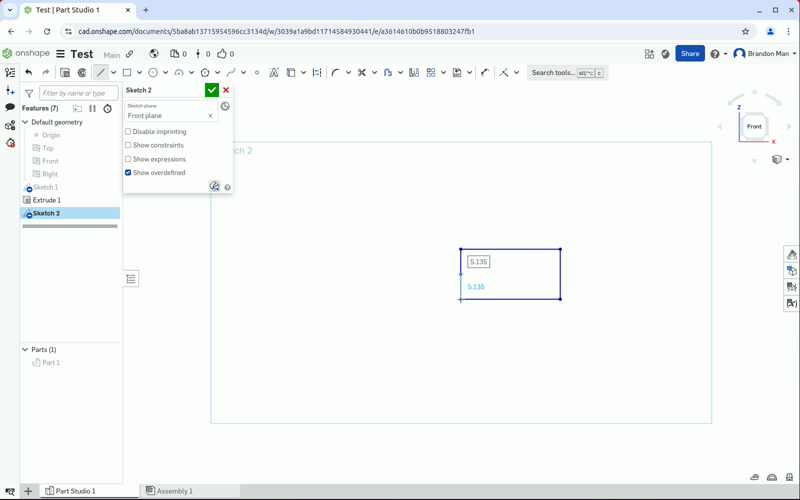
key_up(shift)
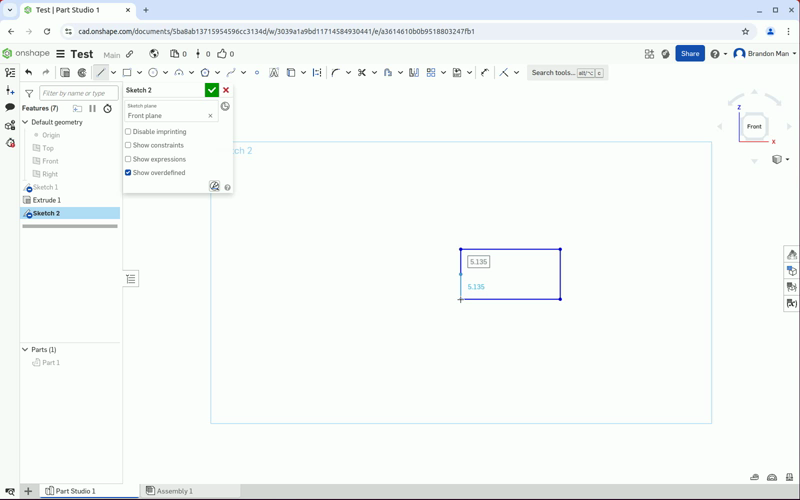
click(460, 299)
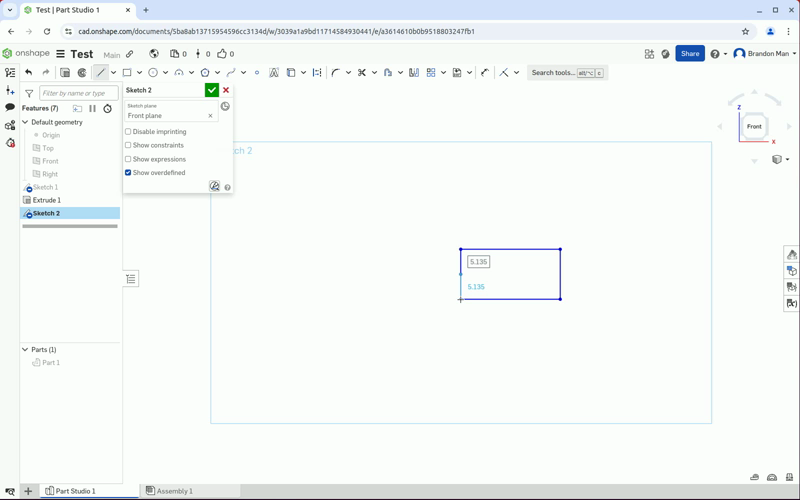
key(esc)
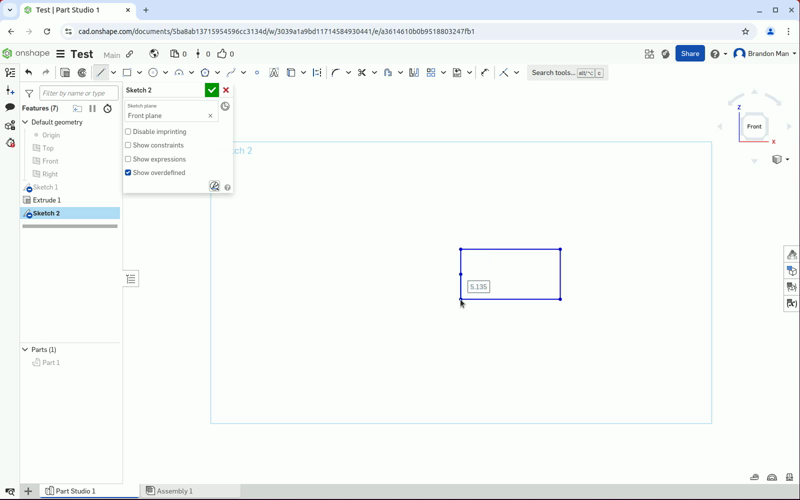
mouse_move(519, 260)
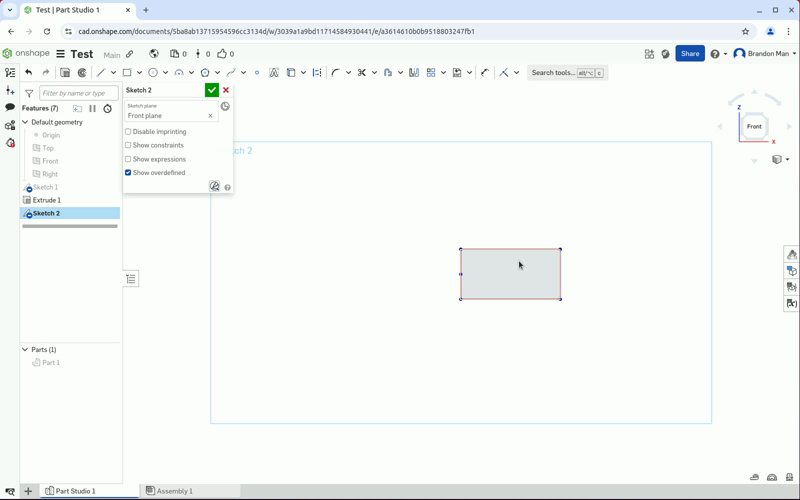
click(519, 260)
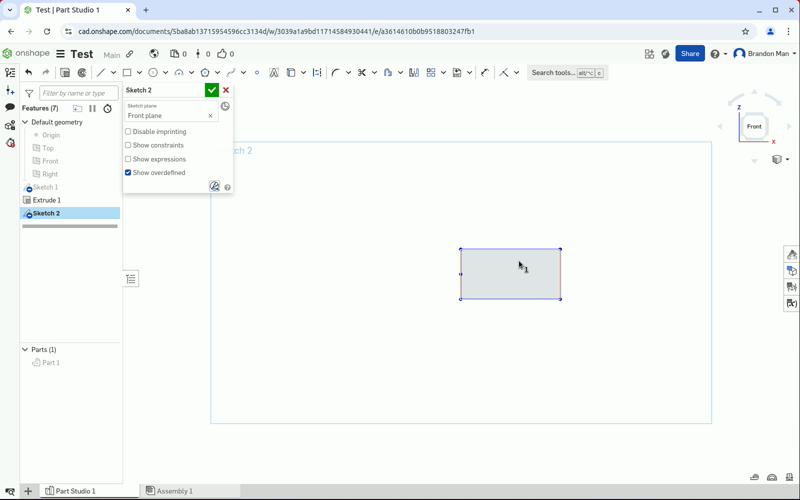
mouse_move(73, 352)
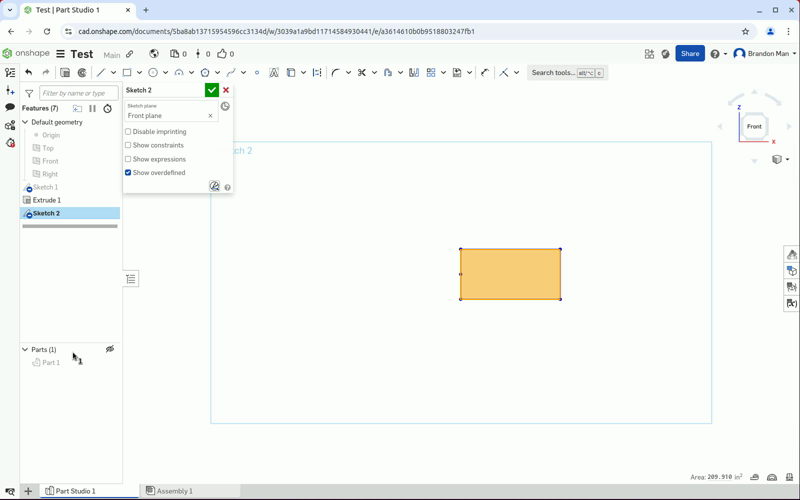
key(shift+y)
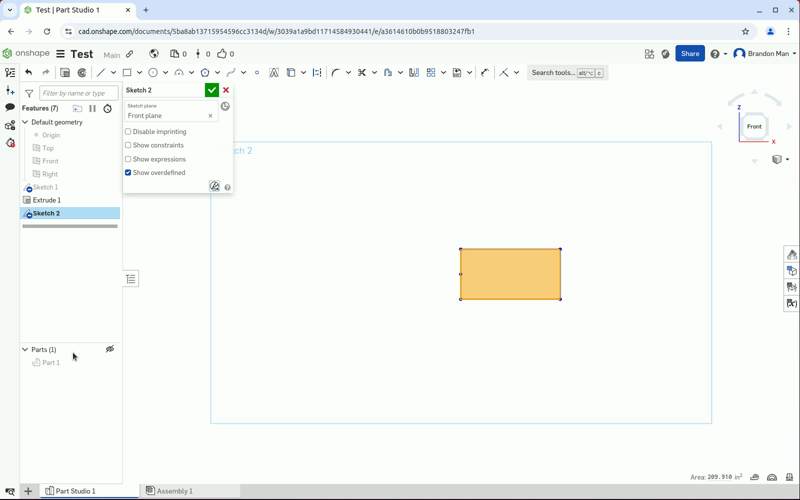
key(shift+e)
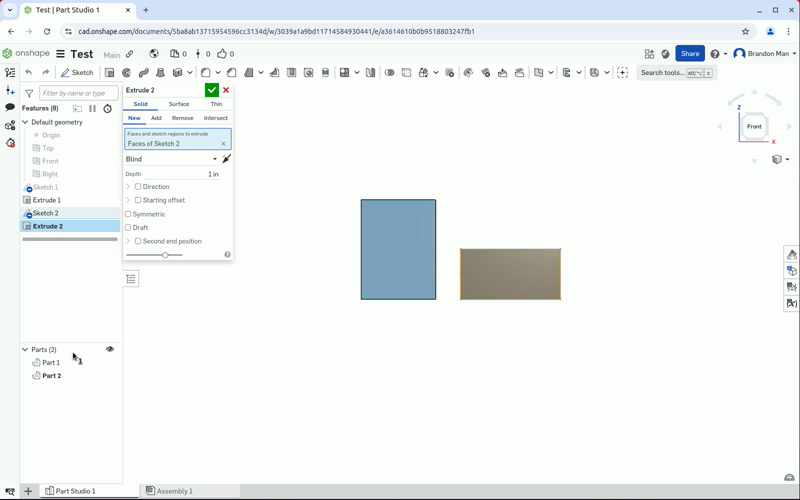
mouse_move(143, 106)
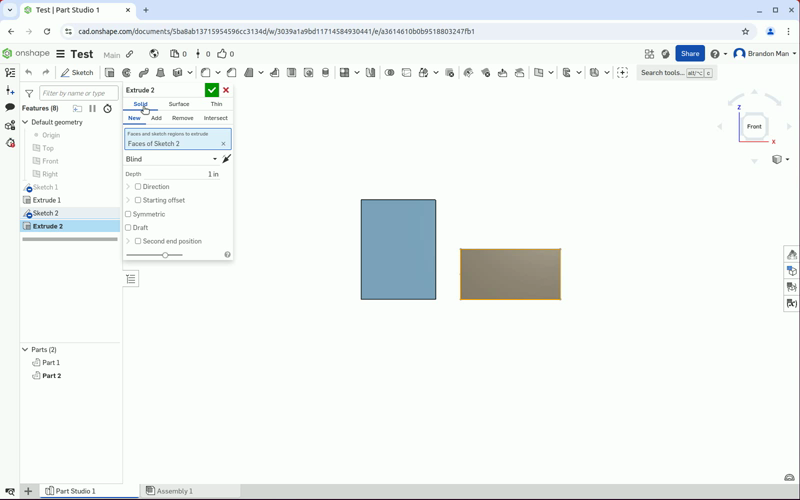
click(143, 106)
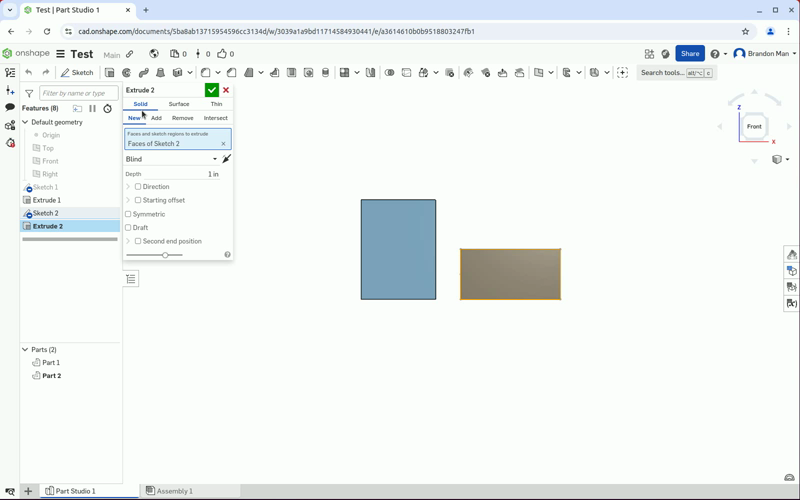
mouse_move(137, 120)
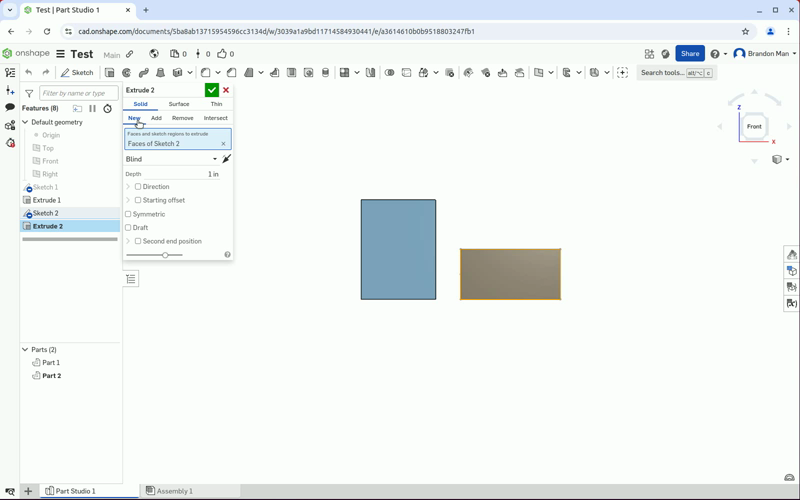
click(137, 120)
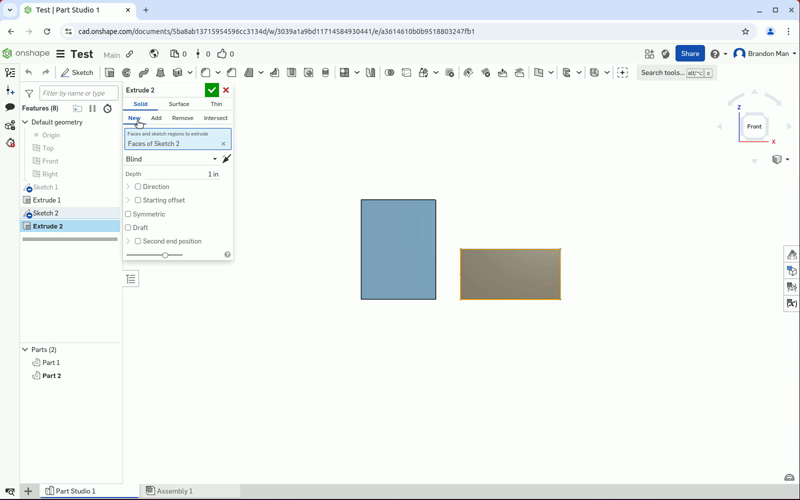
key(tab, 4)
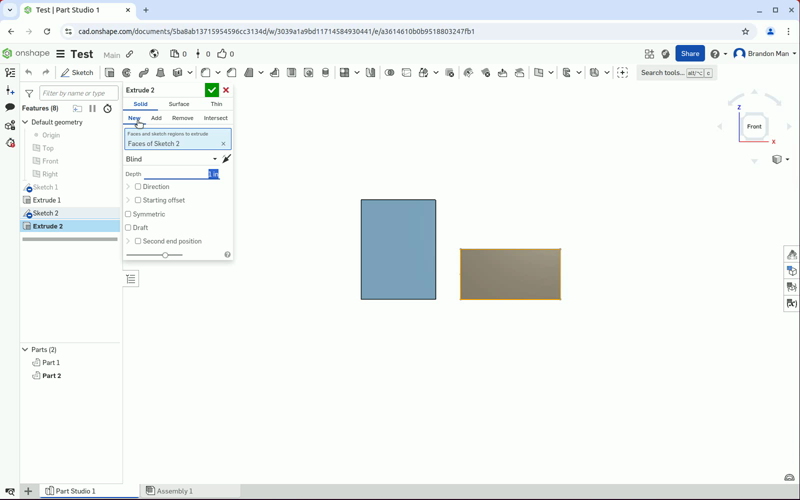
text(20.46)
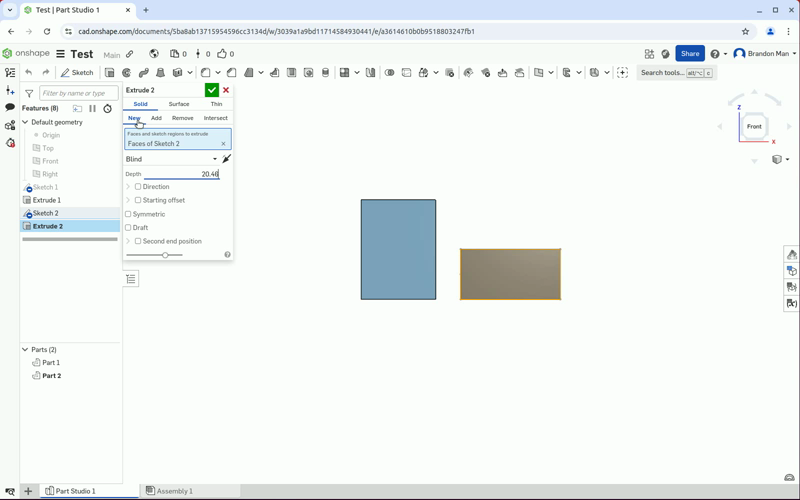
key(enter)
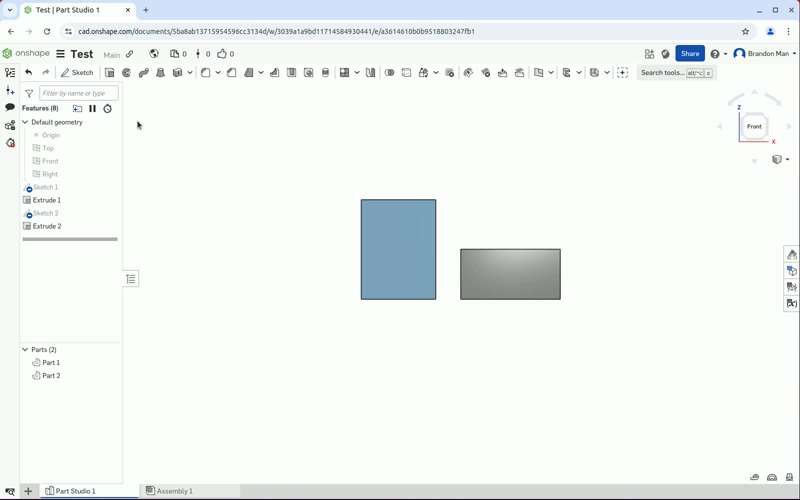
key(shift+h)
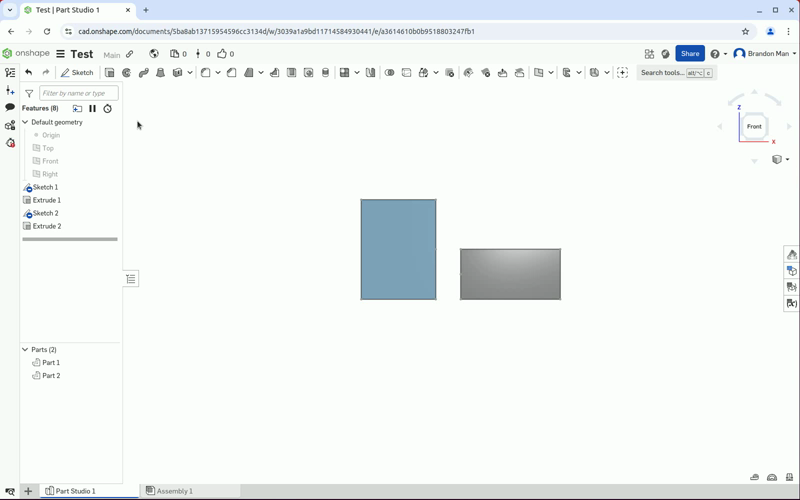
key(shift+h)
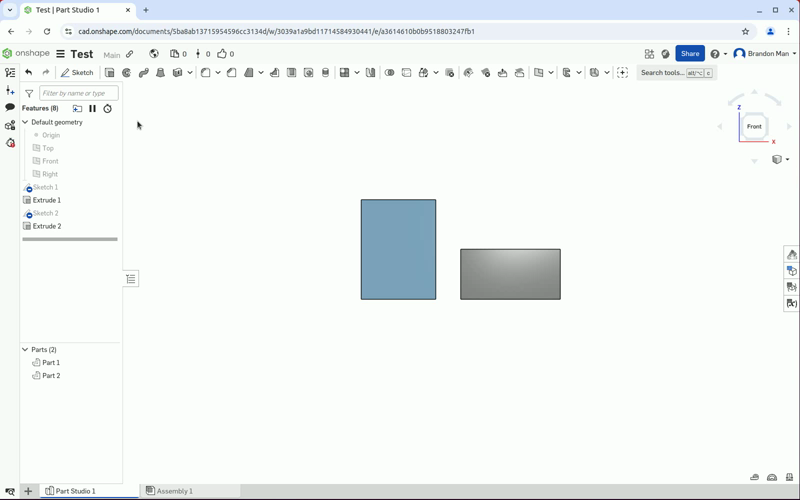
mouse_move(73, 189)
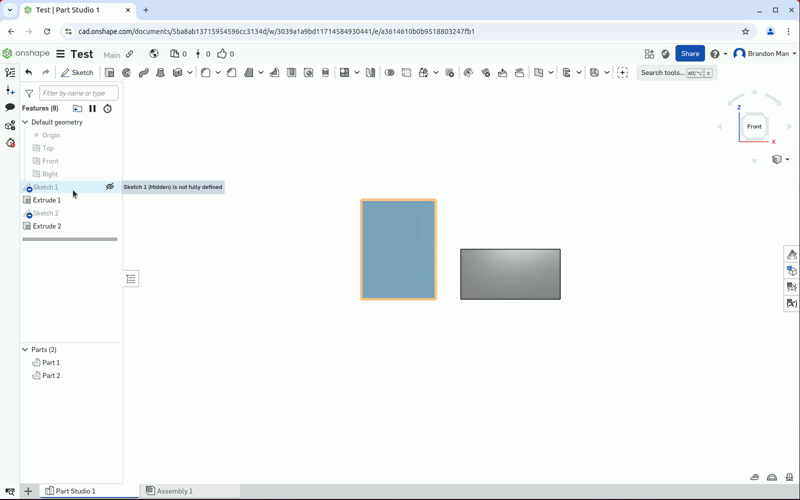
click(73, 189)
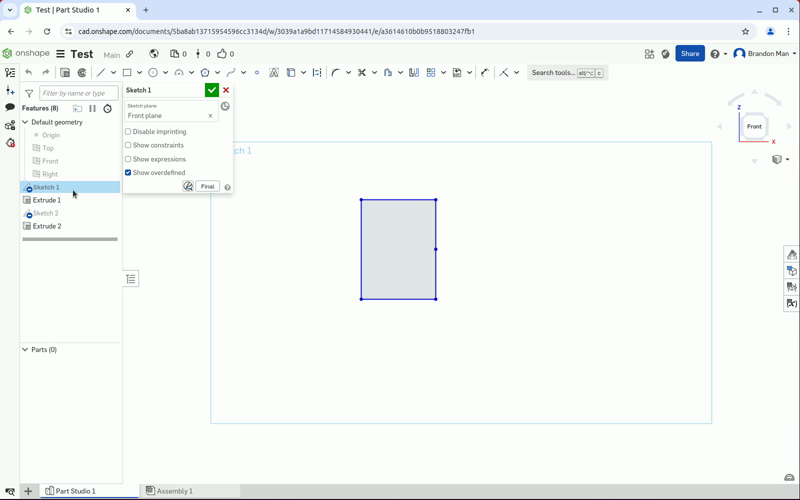
mouse_move(229, 92)
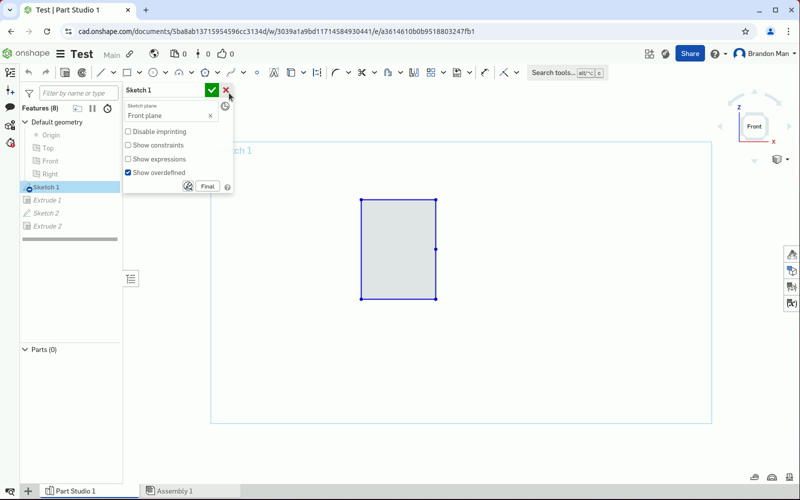
click(229, 92)
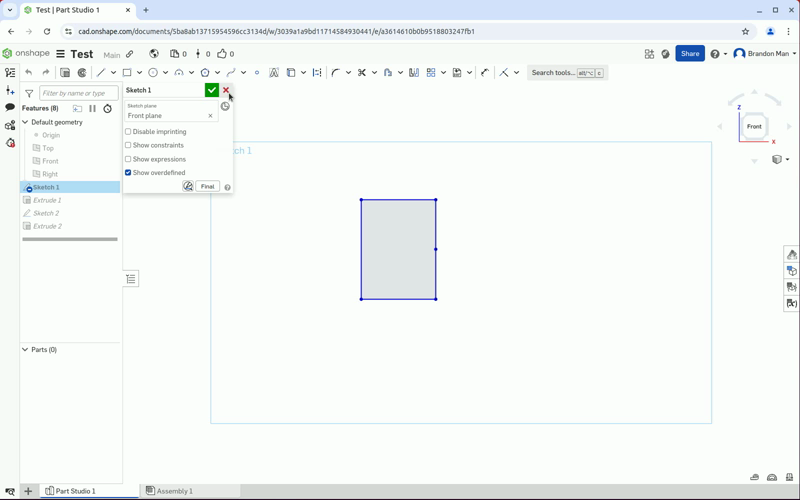
key(shift+s)
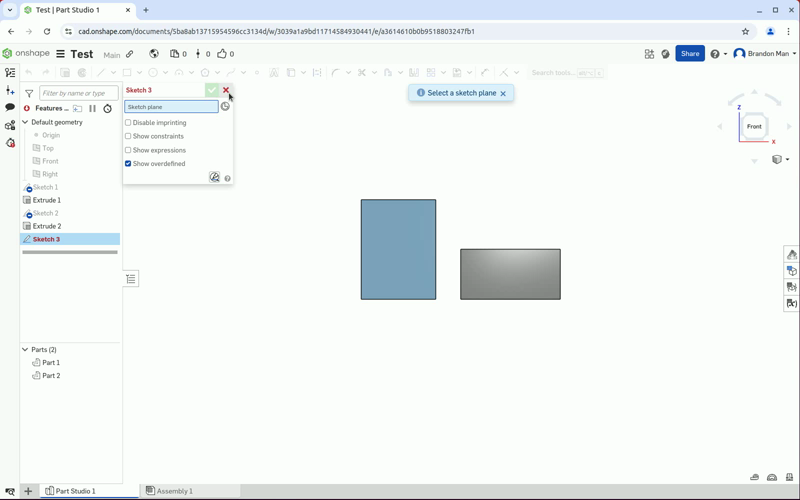
mouse_move(73, 163)
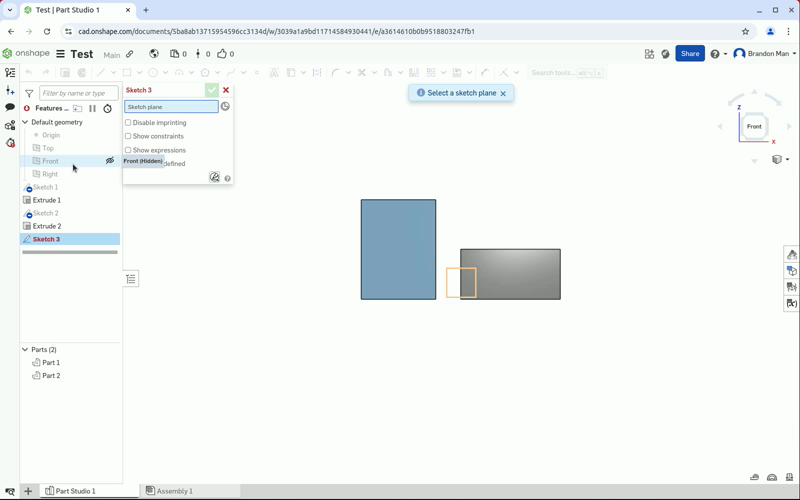
click(73, 163)
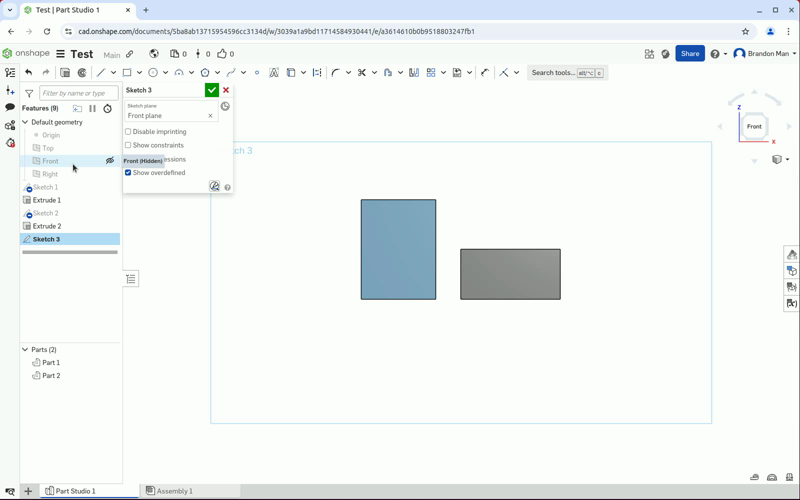
mouse_move(73, 352)
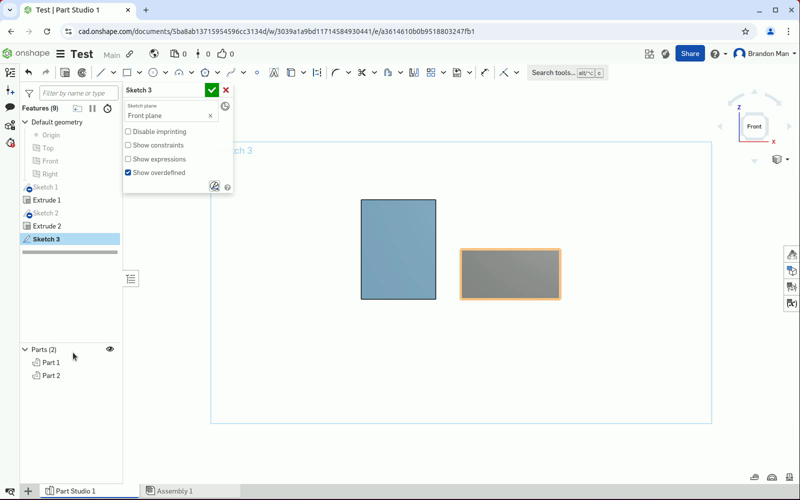
key(y)
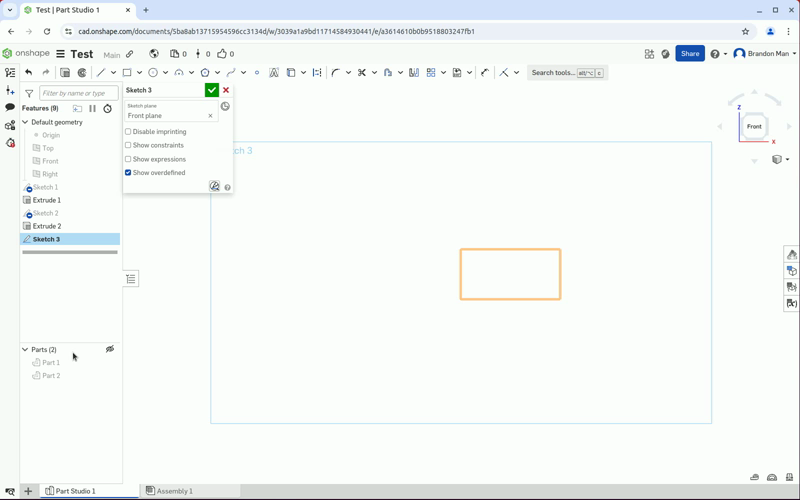
key(l)
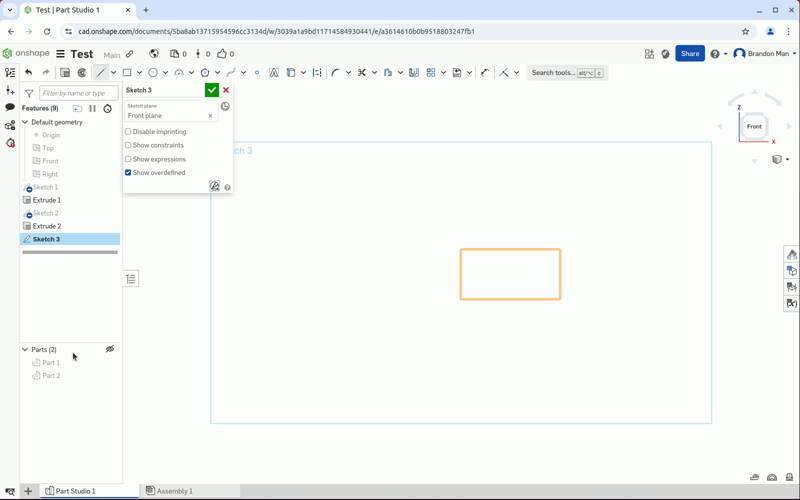
key_down(shift)
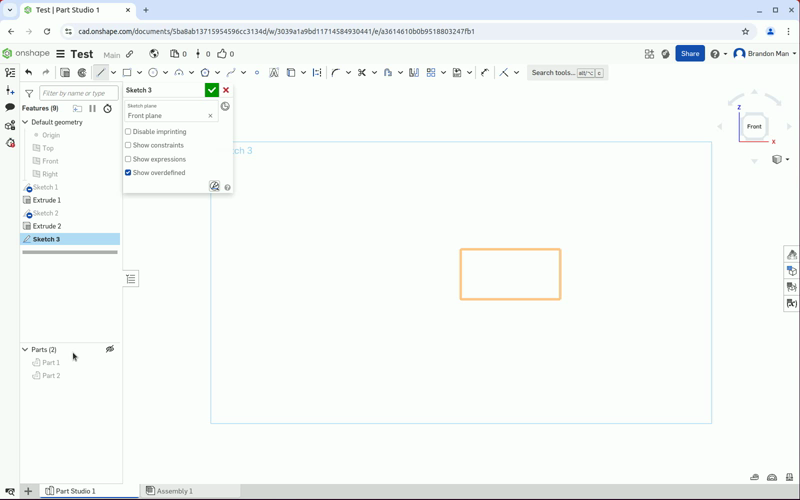
mouse_move(436, 299)
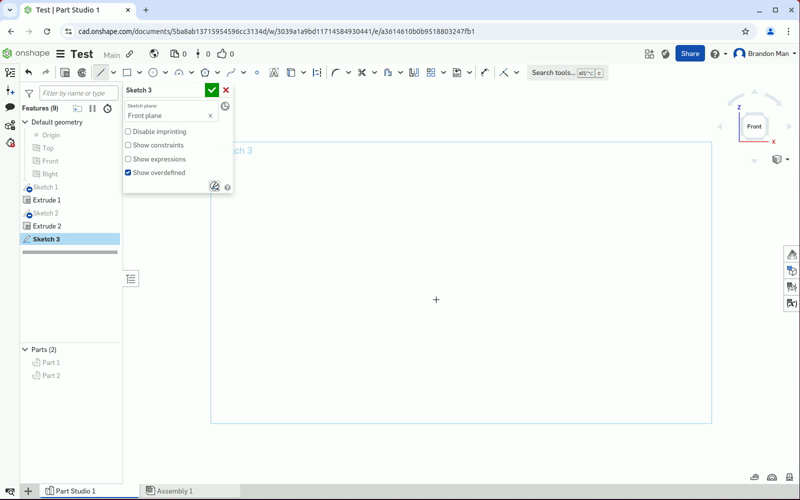
click(436, 299)
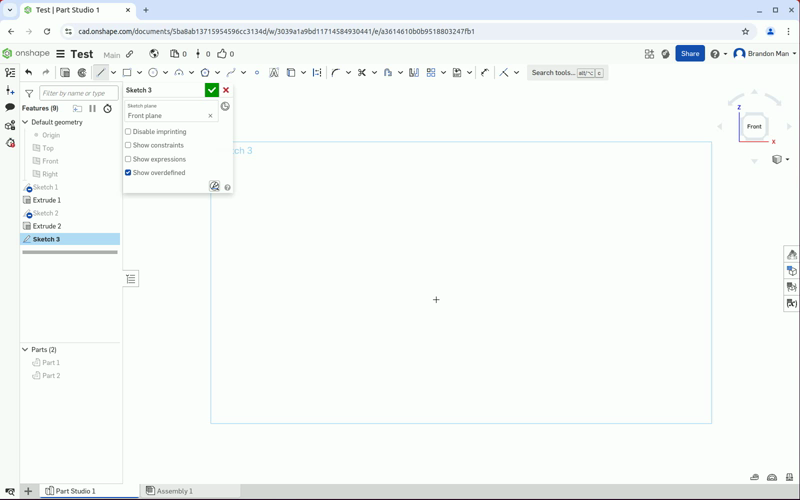
key_up(shift)
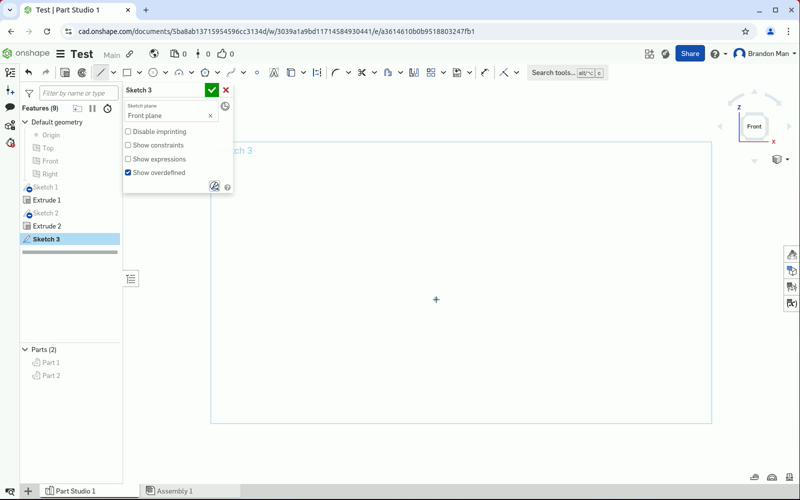
key_down(shift)
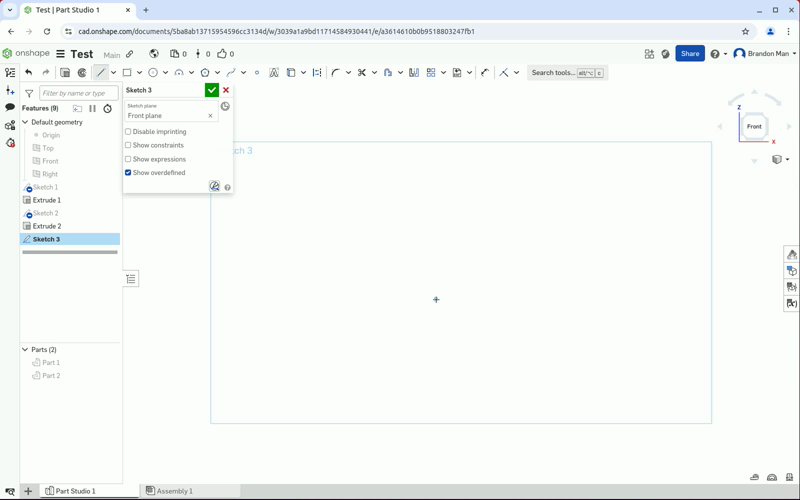
mouse_move(466, 299)
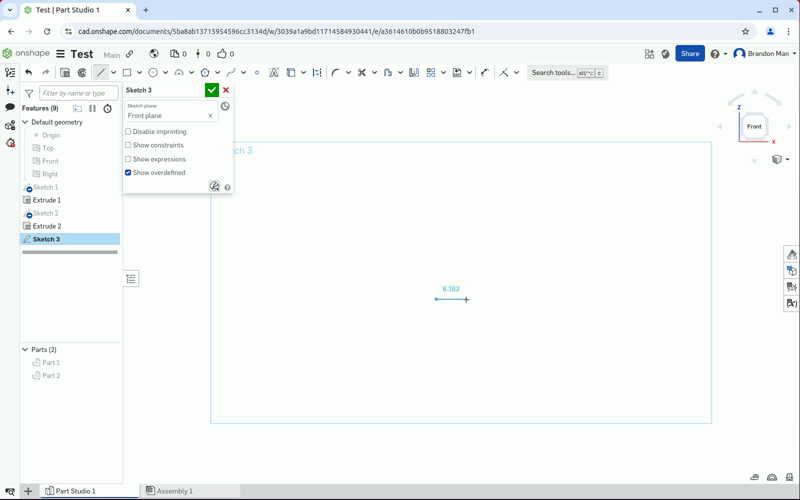
mouse_move(461, 299)
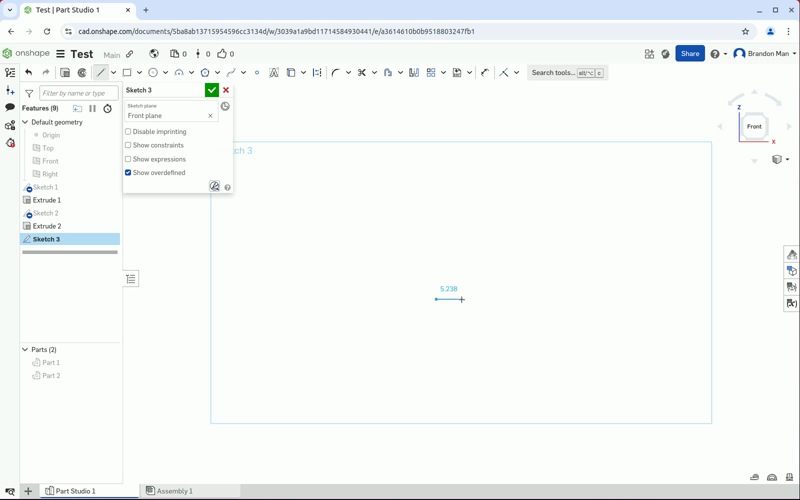
click(461, 299)
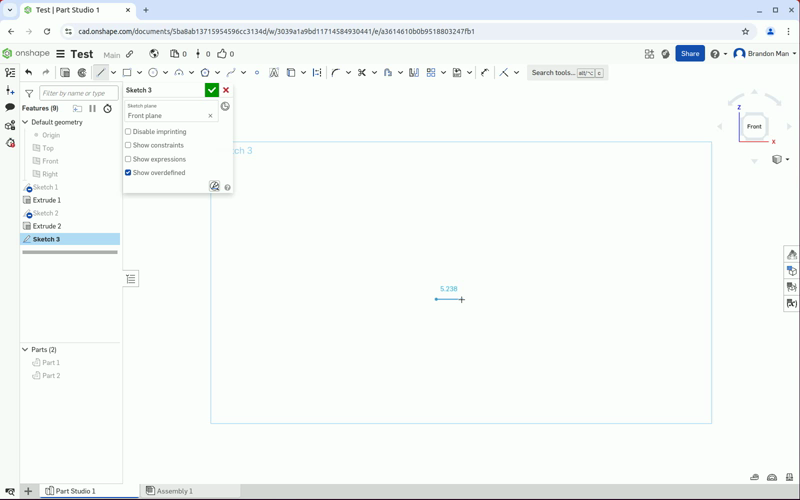
key_up(shift)
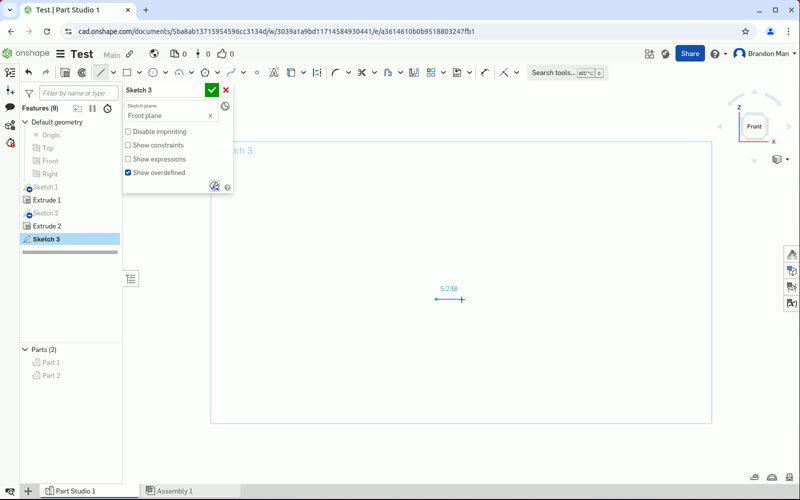
key_down(shift)
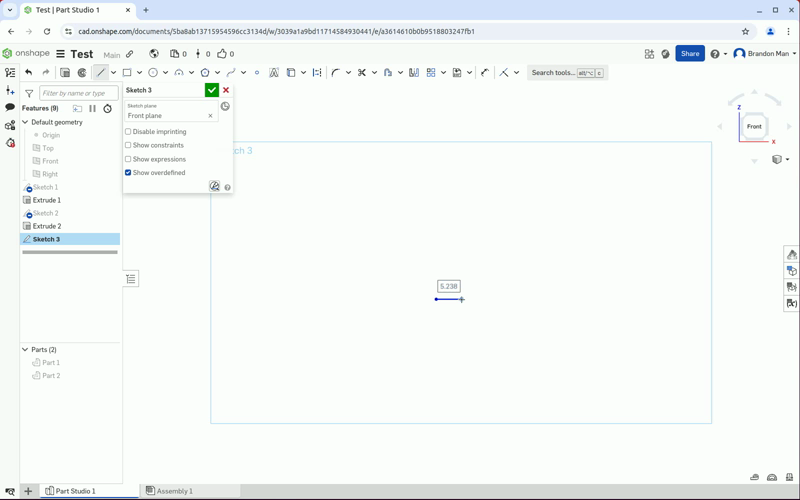
mouse_move(492, 299)
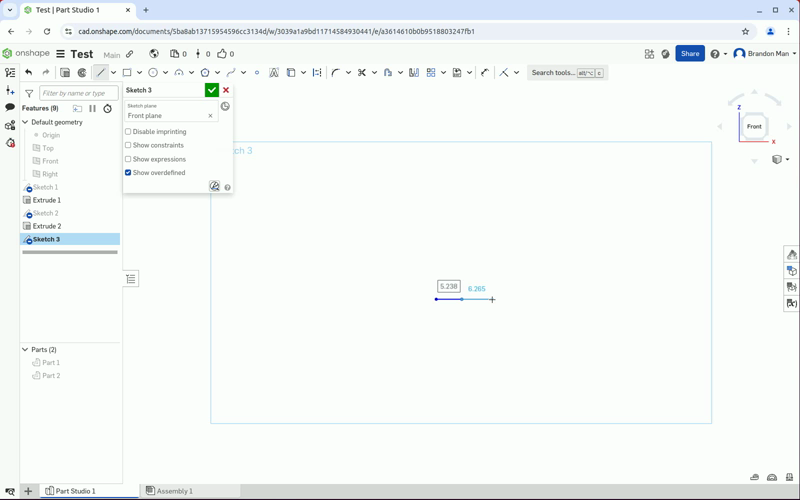
mouse_move(461, 273)
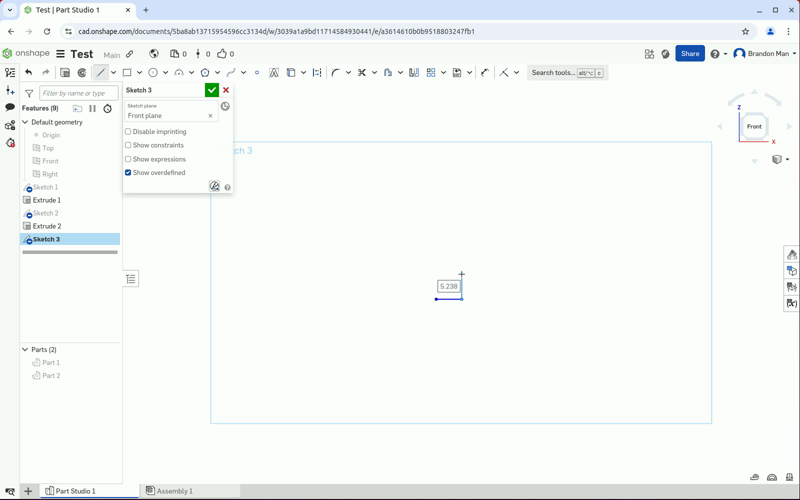
click(461, 273)
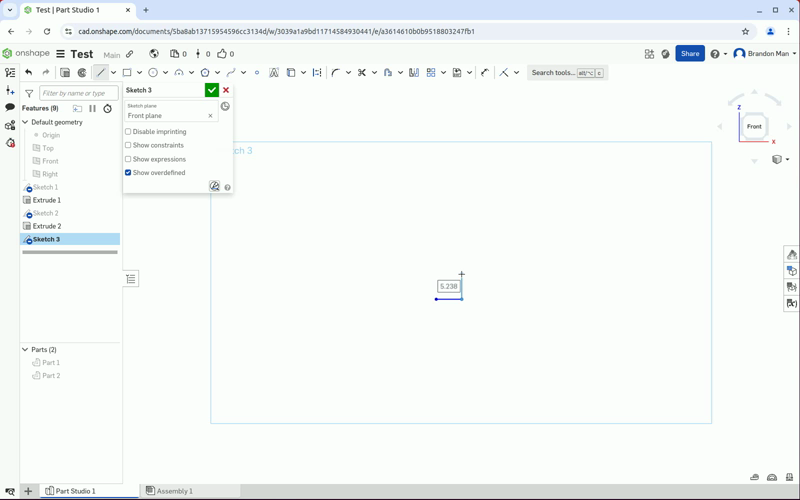
key_up(shift)
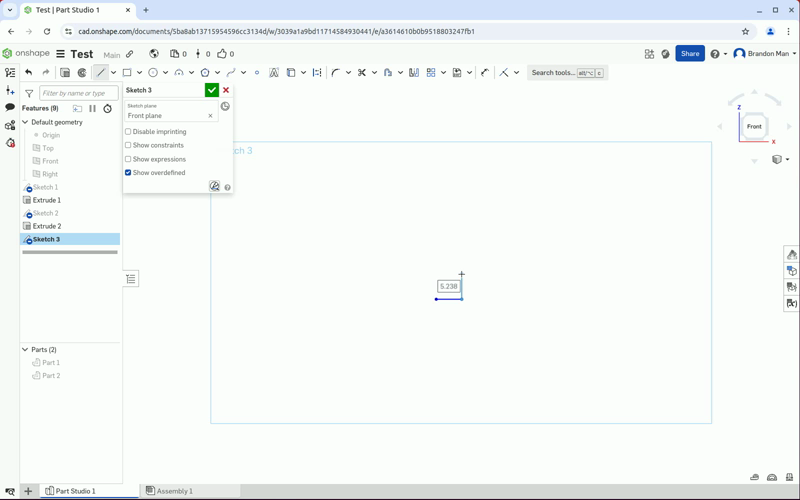
key_down(shift)
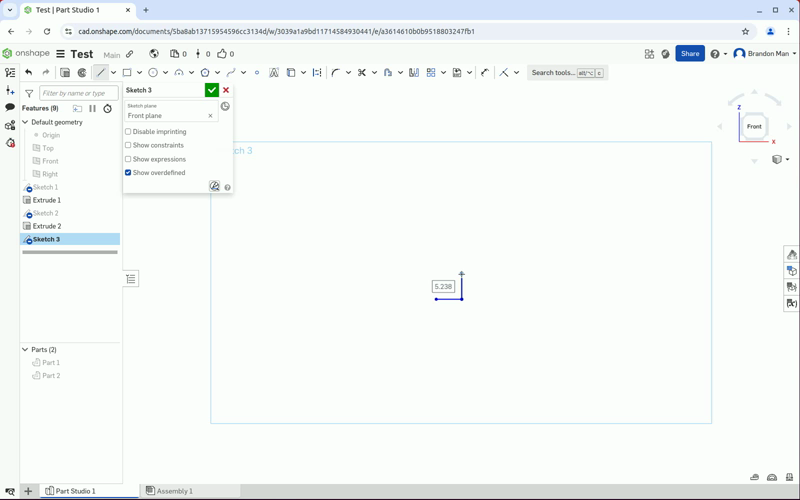
mouse_move(492, 273)
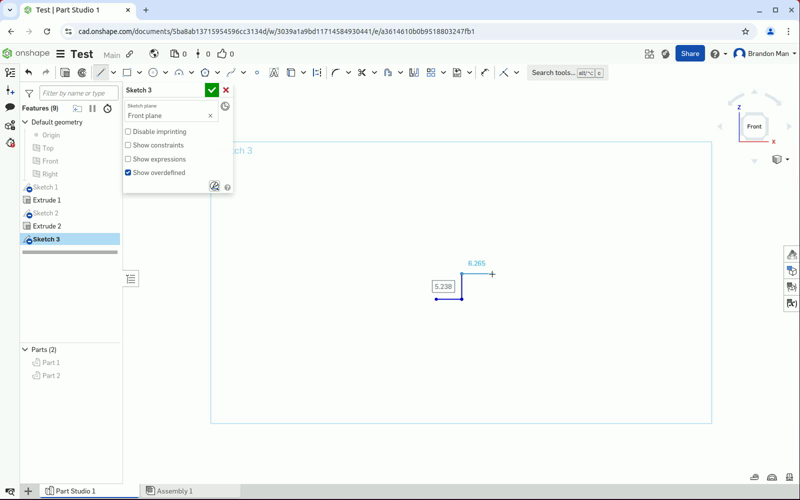
mouse_move(461, 248)
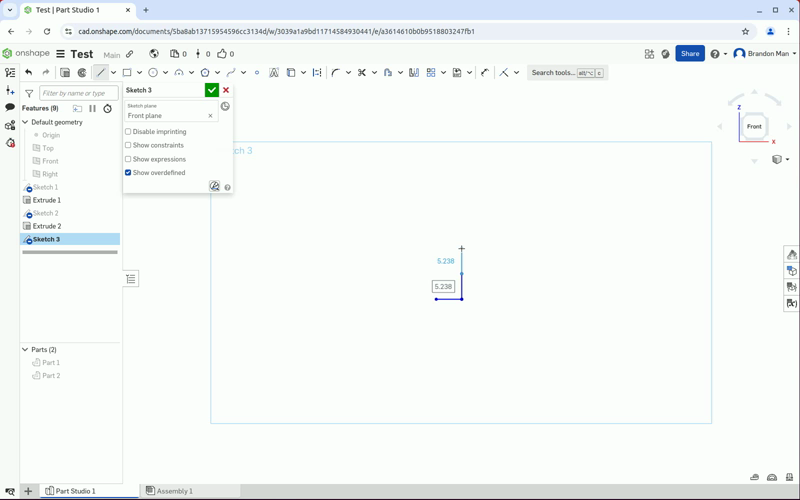
click(461, 248)
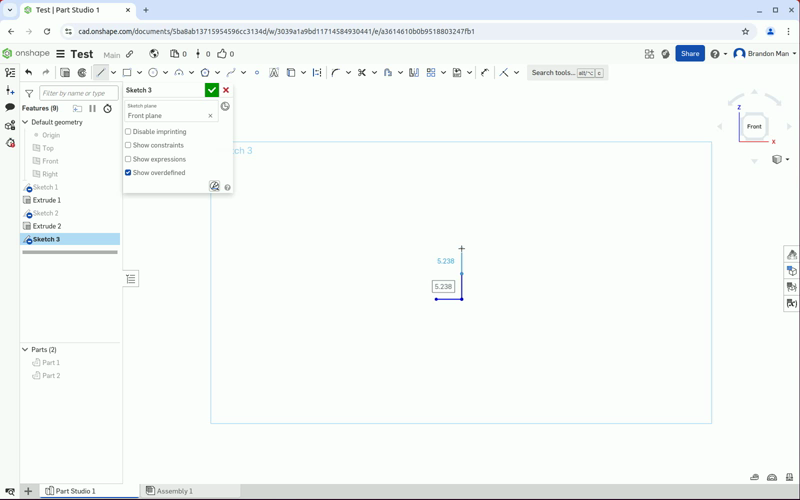
key_up(shift)
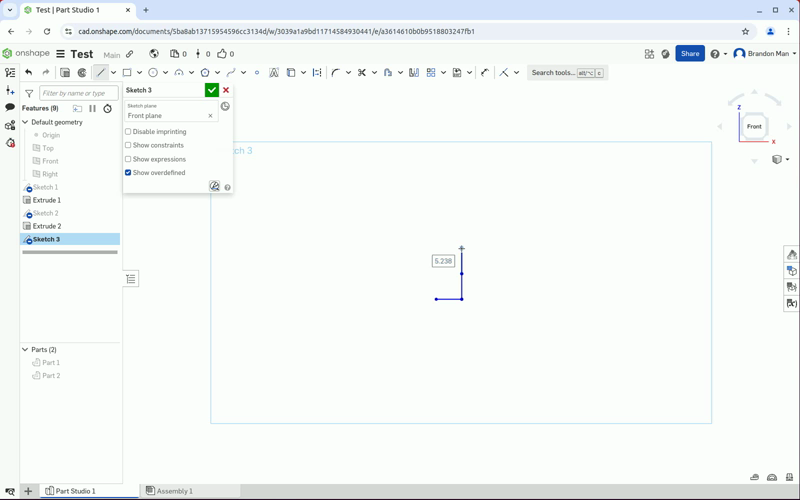
key_down(shift)
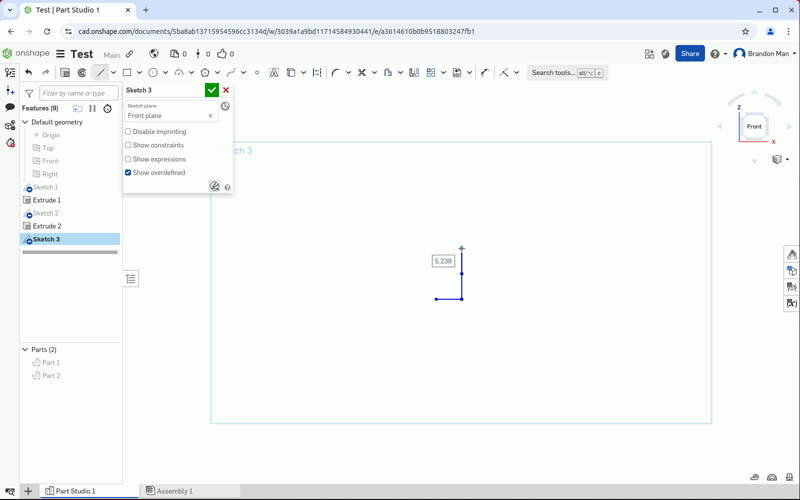
mouse_move(492, 248)
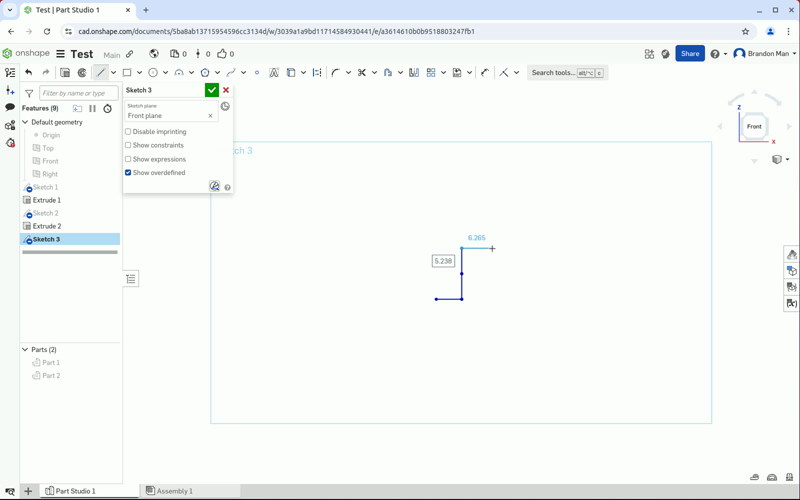
mouse_move(436, 248)
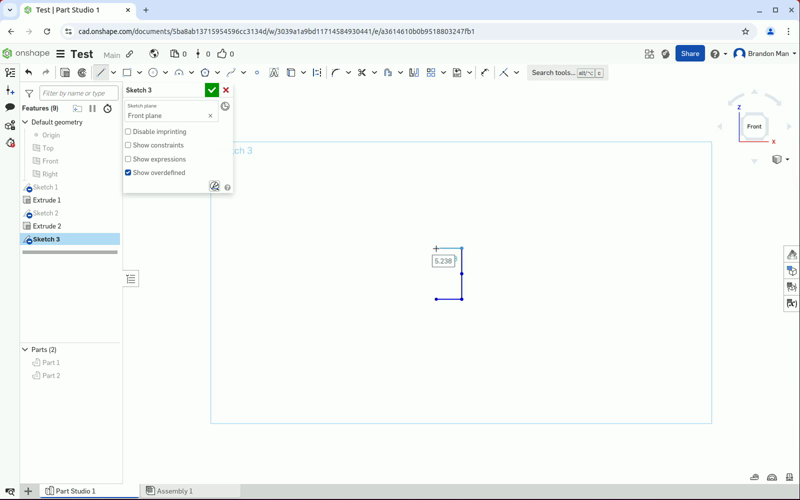
click(436, 248)
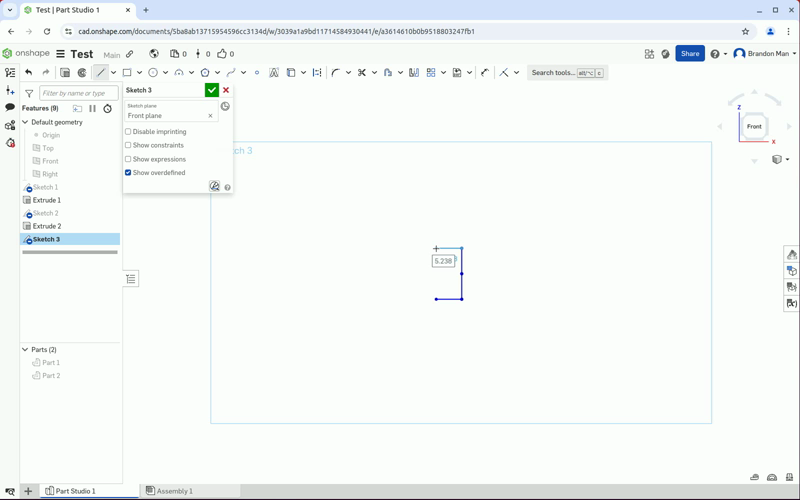
key_up(shift)
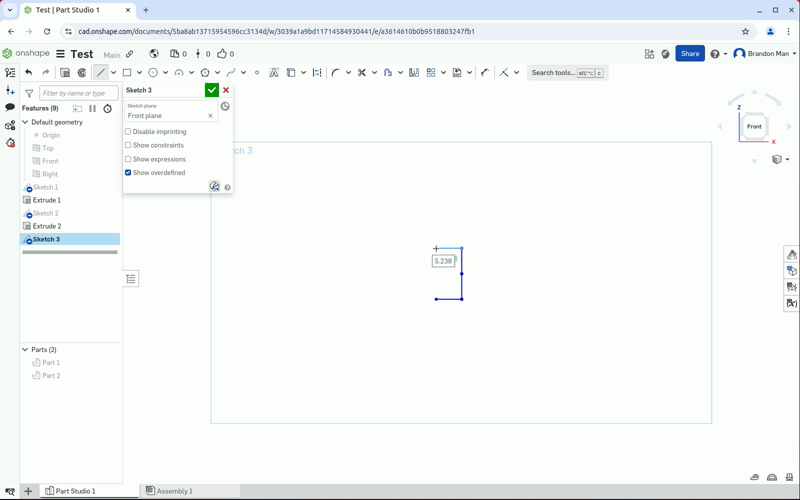
mouse_move(466, 248)
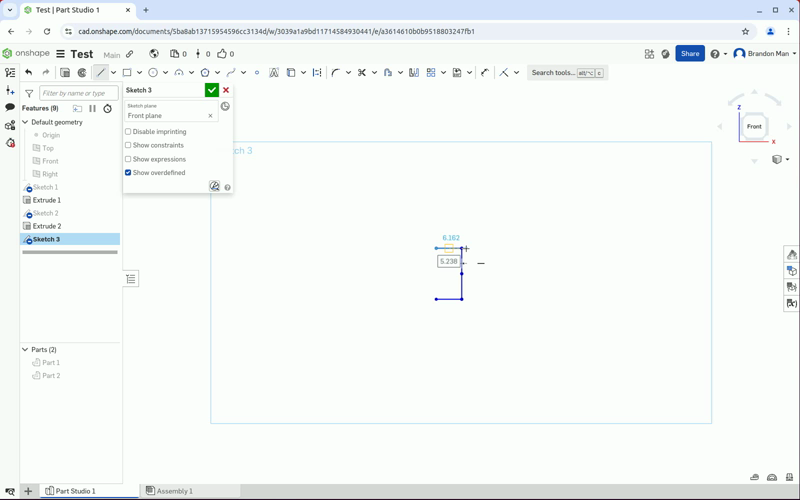
key_down(shift)
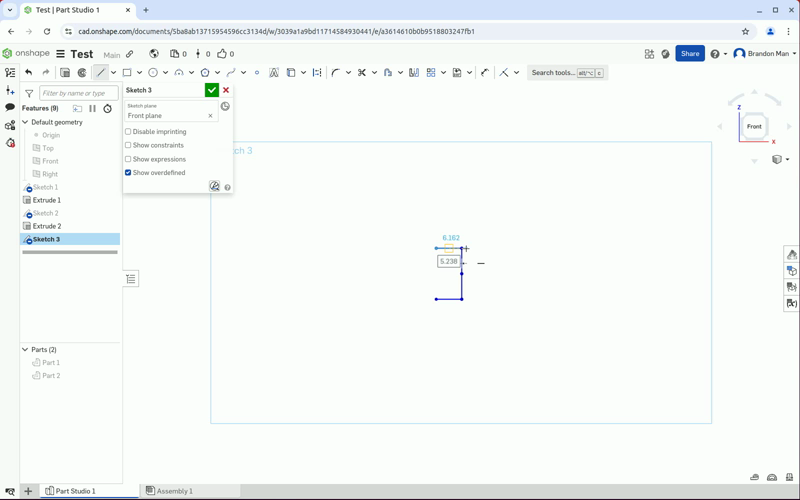
mouse_move(436, 299)
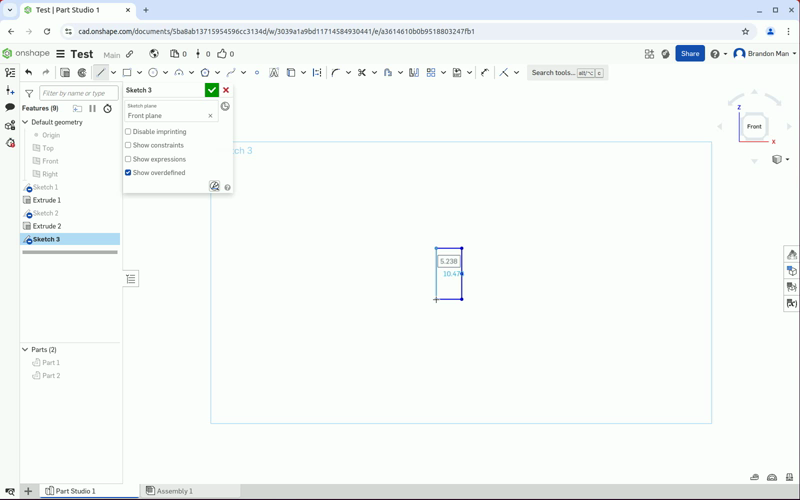
key_up(shift)
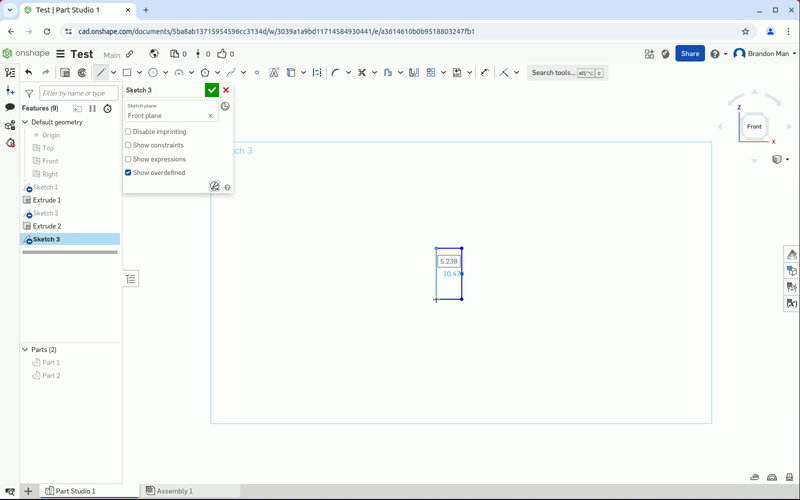
click(436, 299)
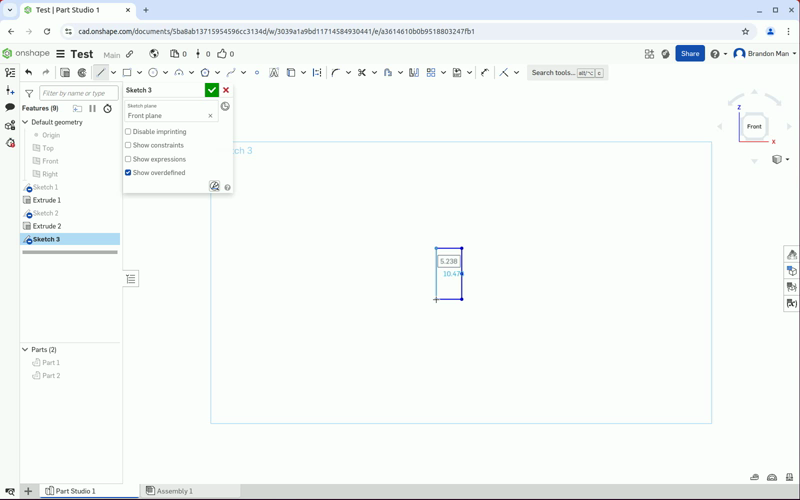
key(esc)
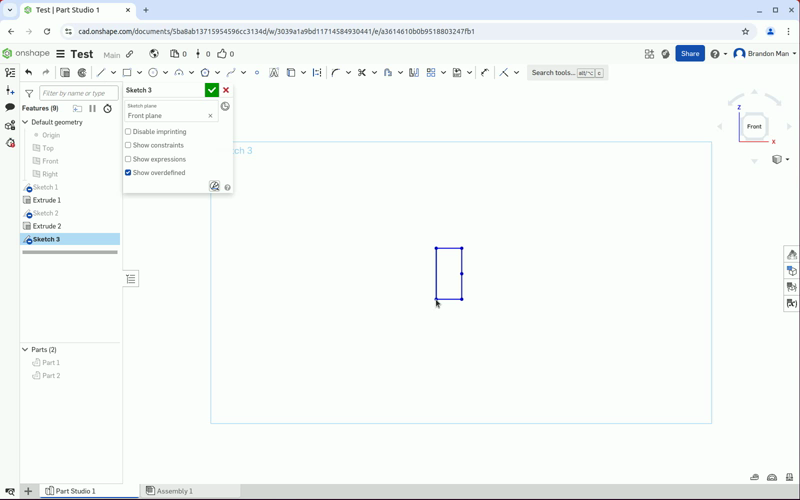
mouse_move(438, 284)
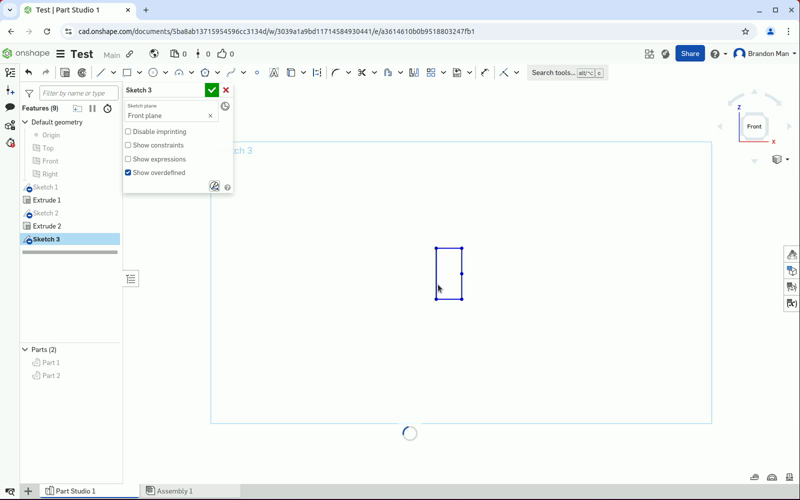
scroll(6)
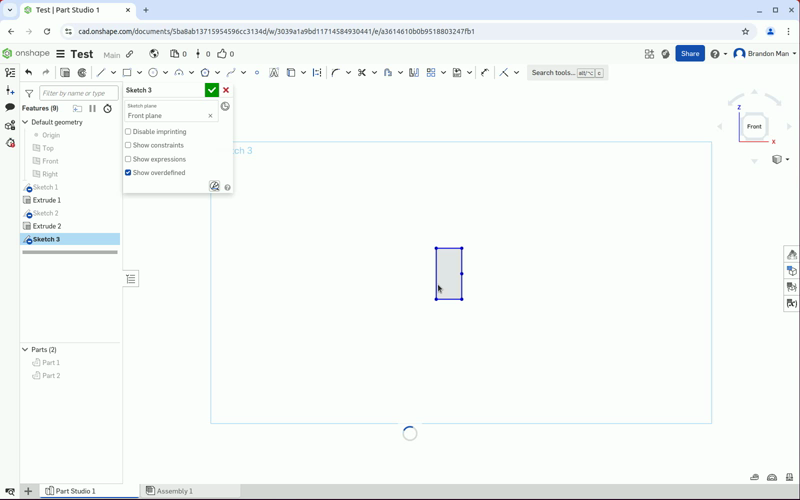
scroll(6)
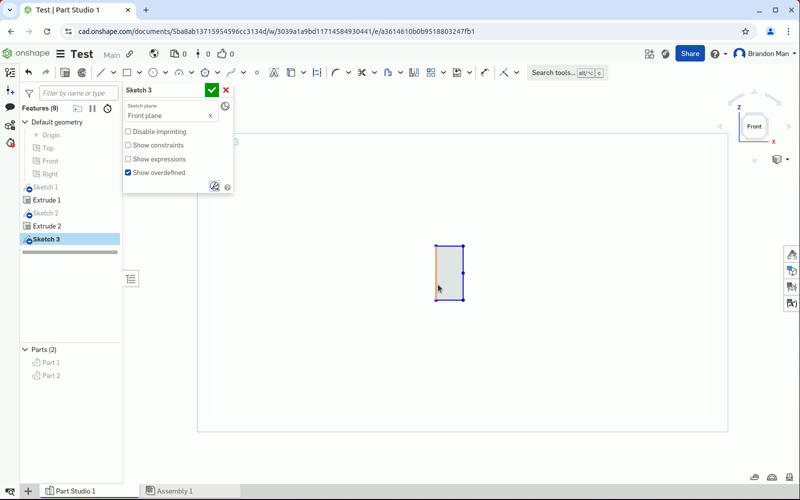
scroll(6)
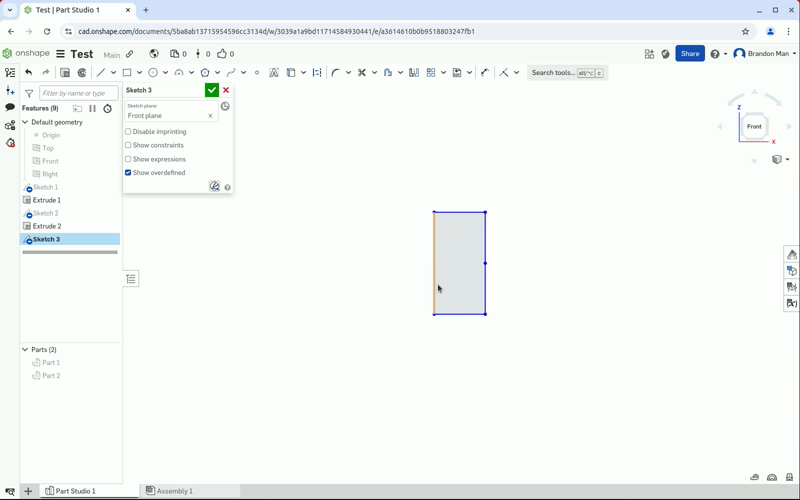
scroll(6)
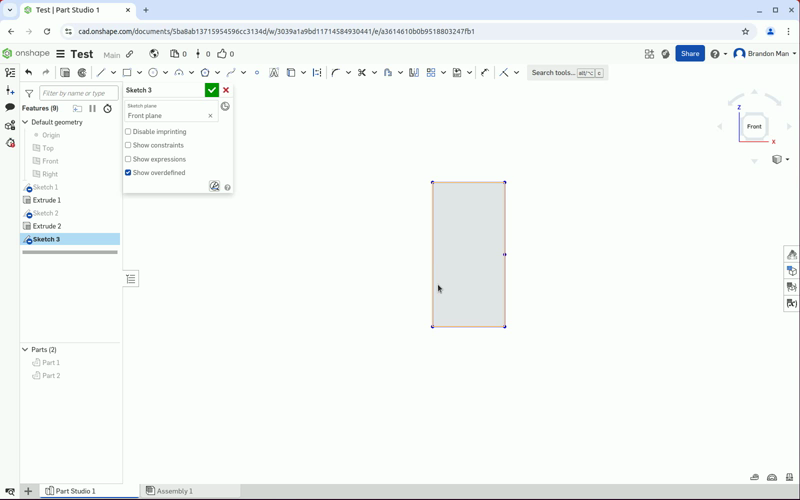
scroll(6)
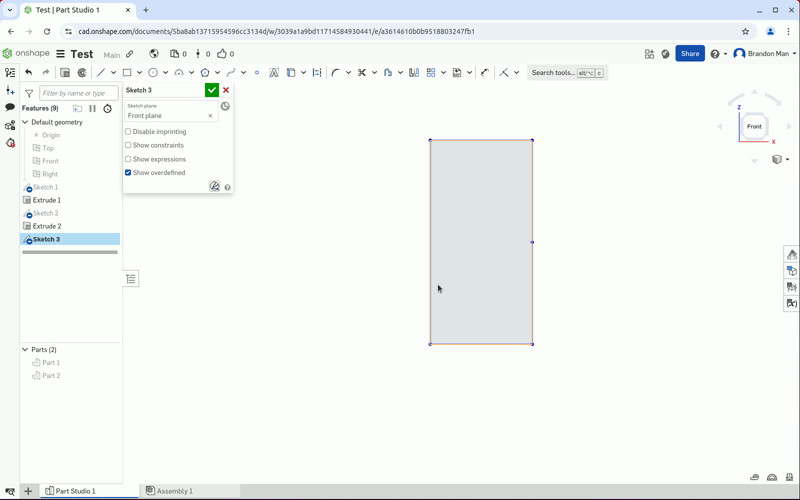
scroll(6)
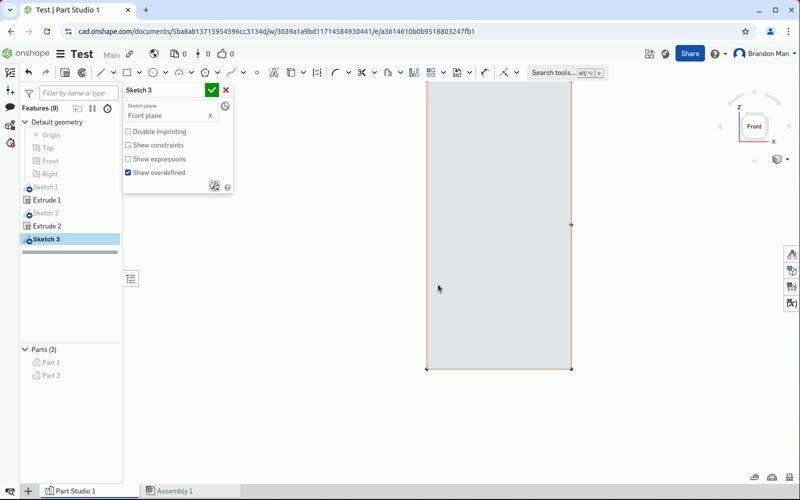
scroll(6)
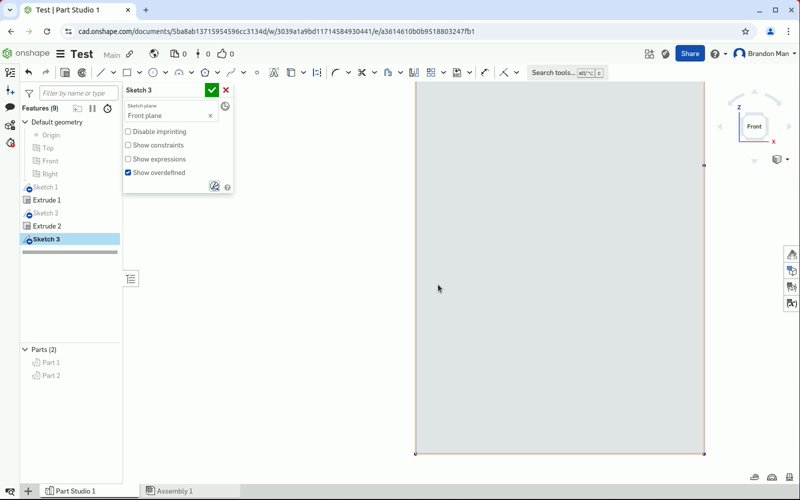
click(438, 284)
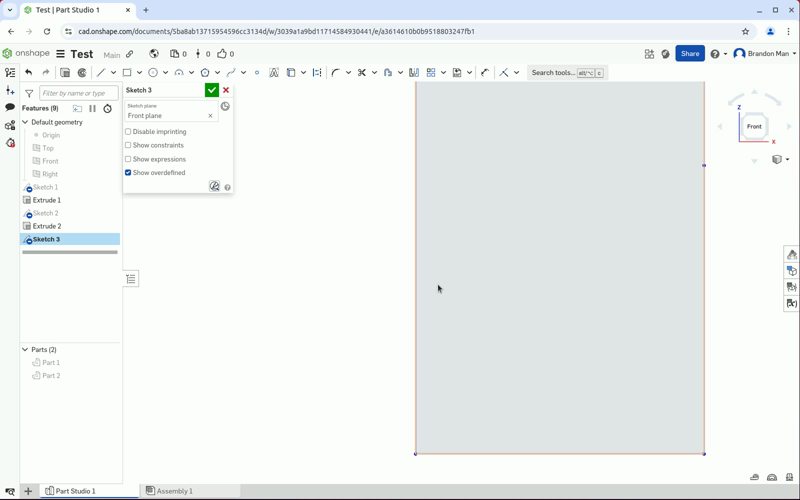
scroll(-6)
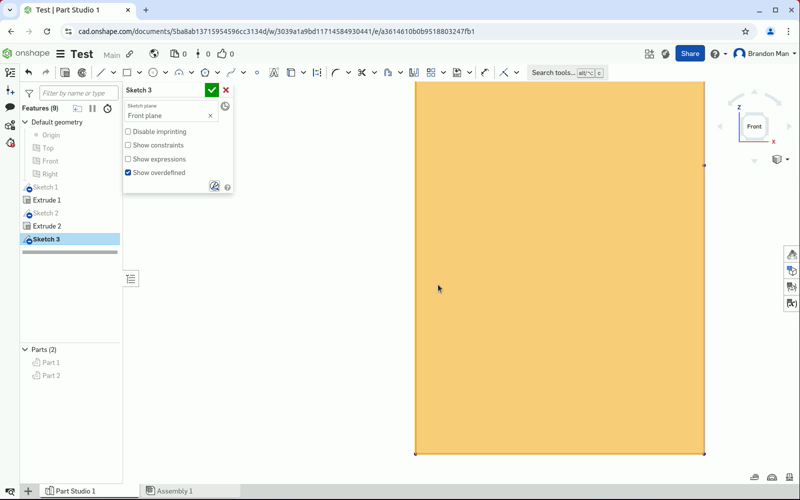
scroll(-6)
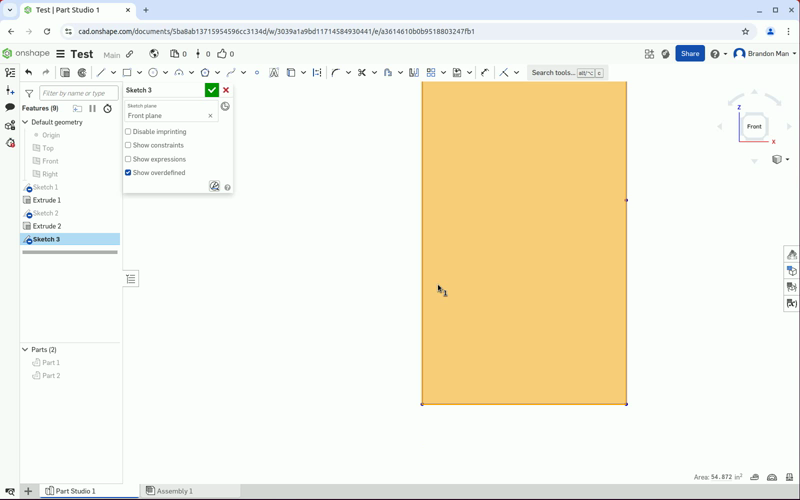
scroll(-6)
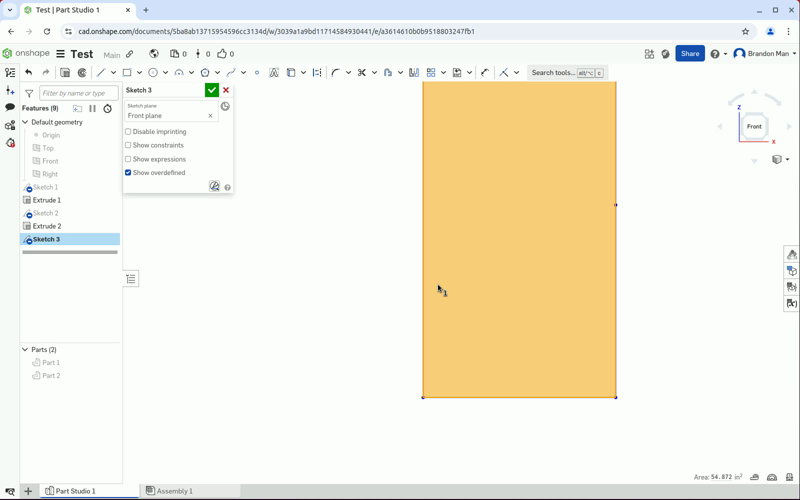
scroll(-6)
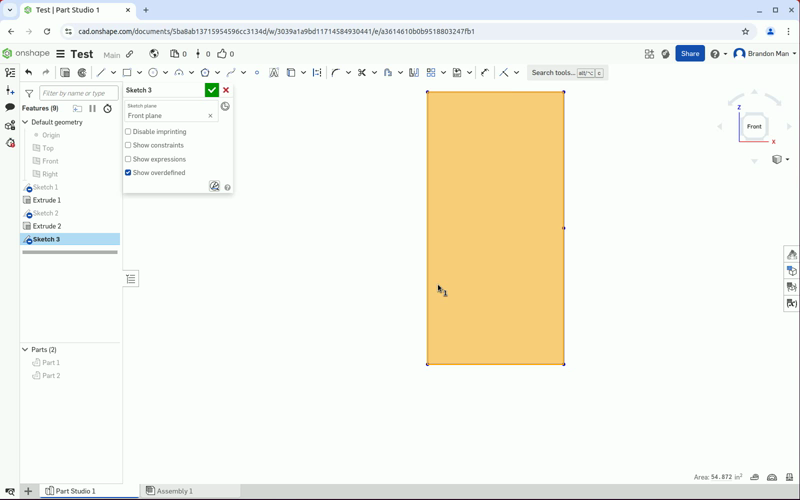
scroll(-6)
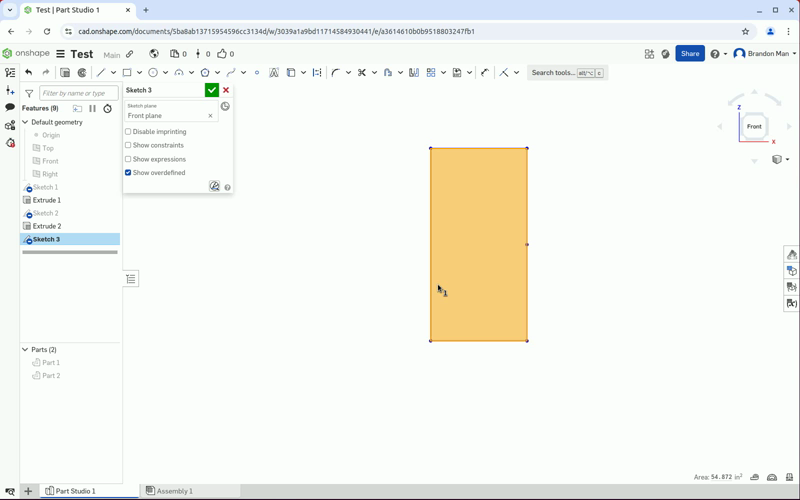
scroll(-6)
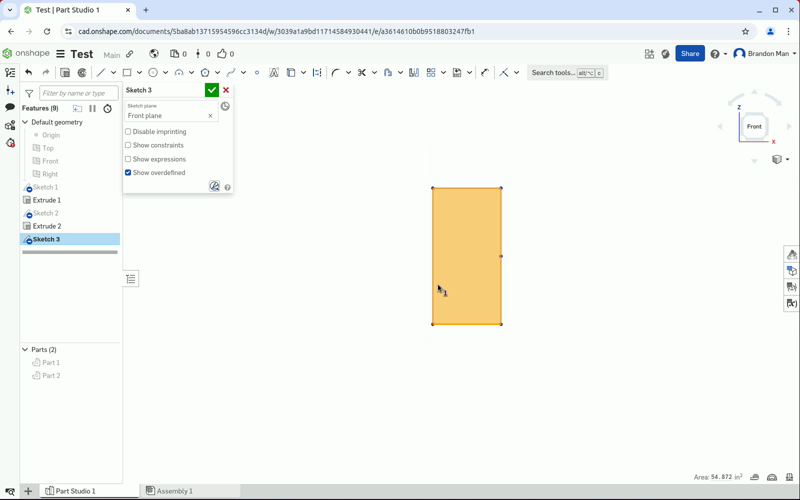
scroll(-6)
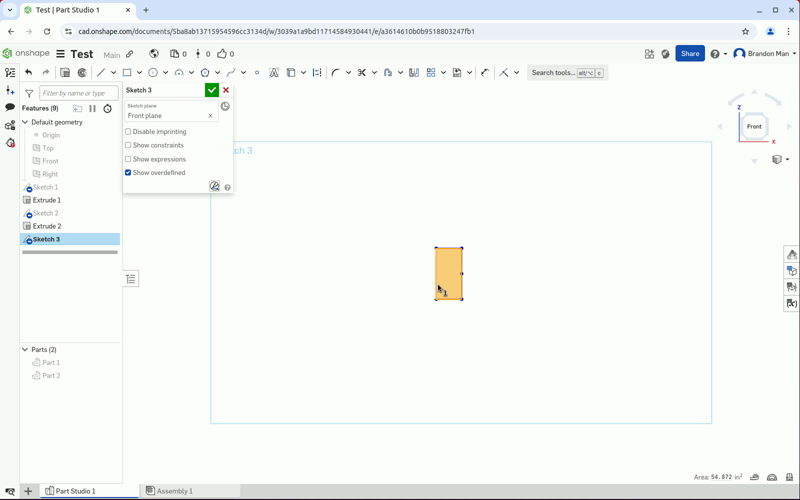
mouse_move(73, 352)
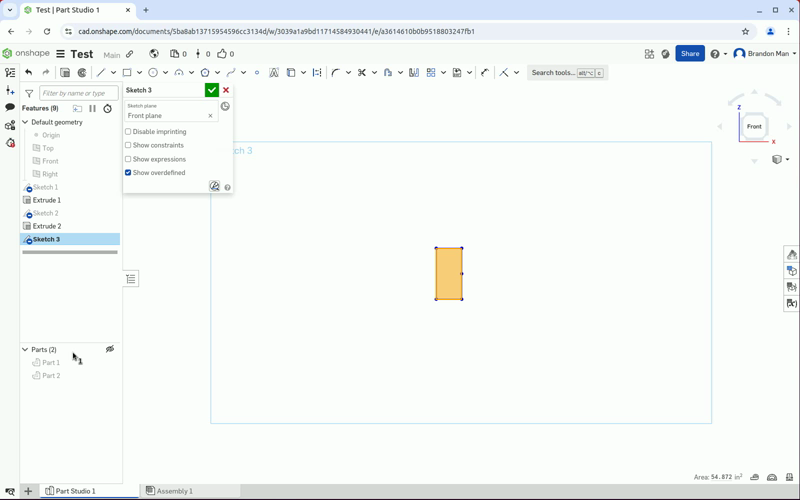
key(shift+y)
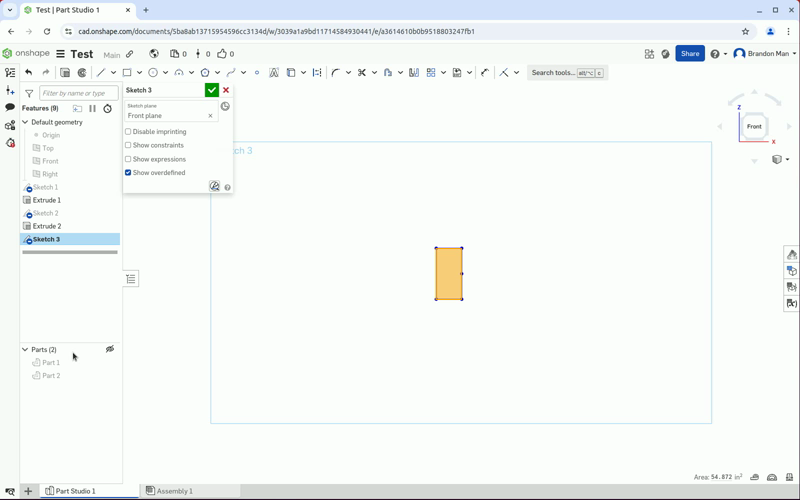
key(shift+e)
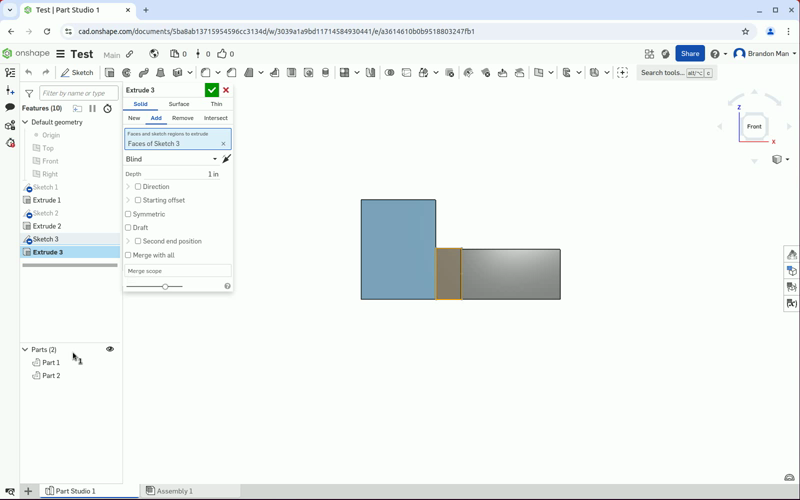
mouse_move(143, 106)
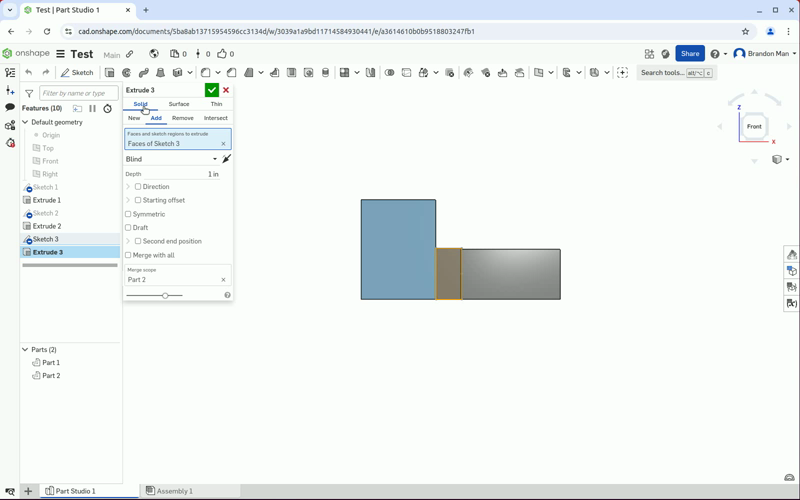
click(143, 106)
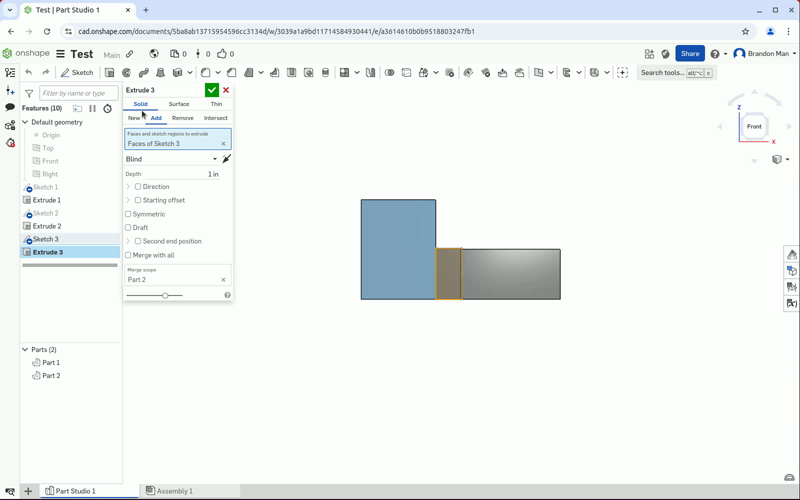
mouse_move(137, 120)
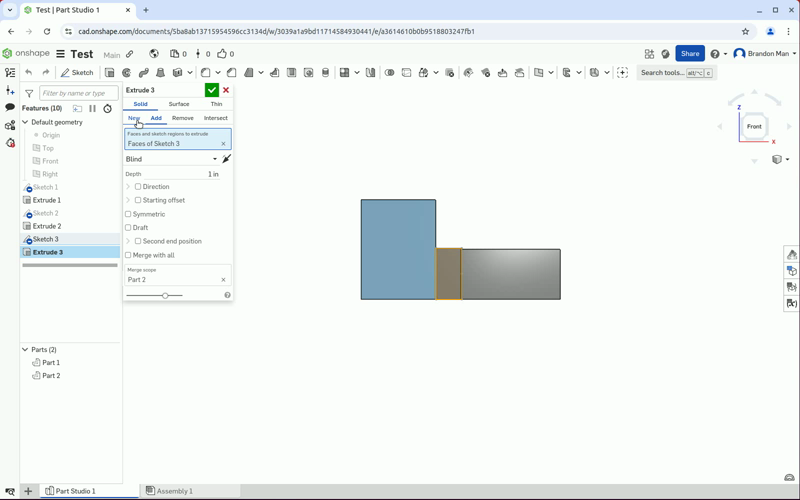
click(137, 120)
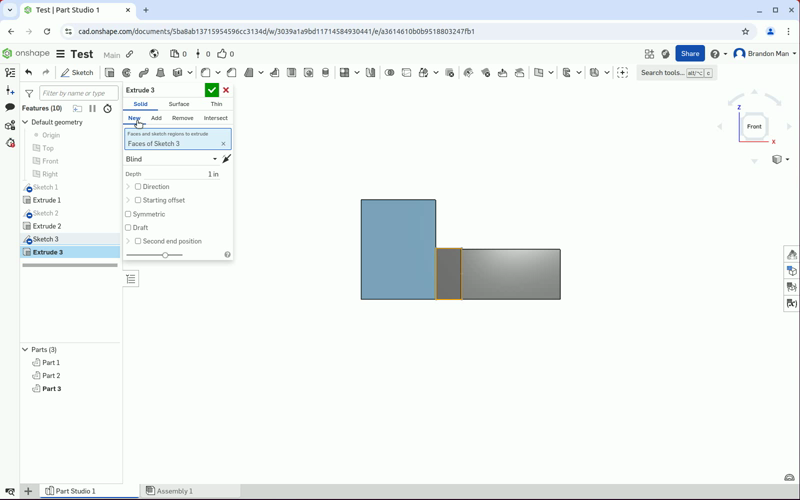
key(tab, 4)
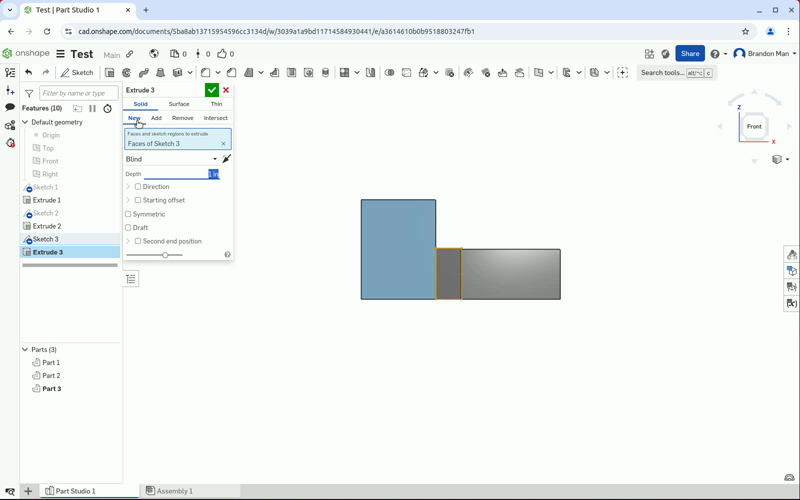
text(20.46)
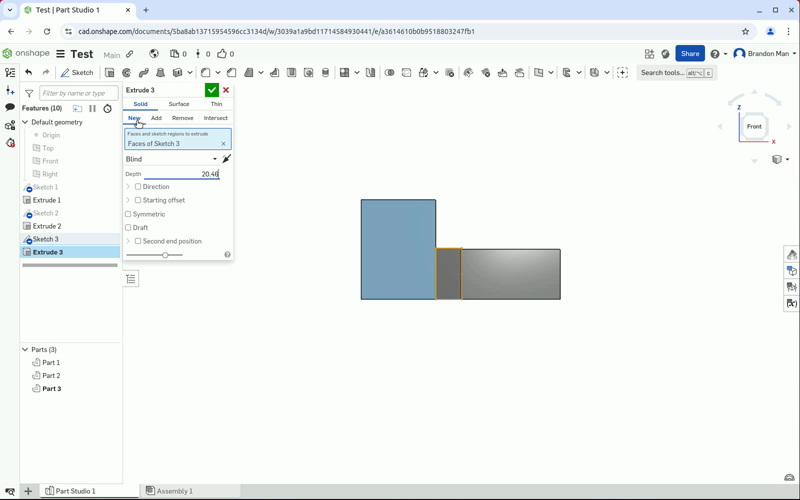
key(enter)
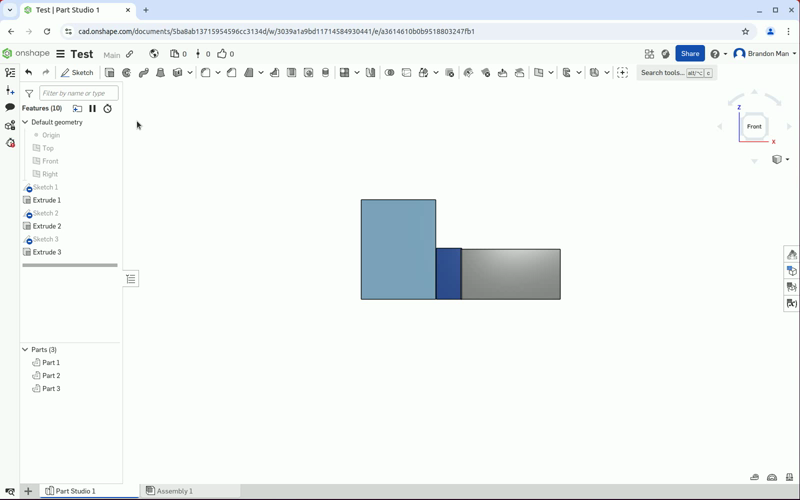
key(shift+h)
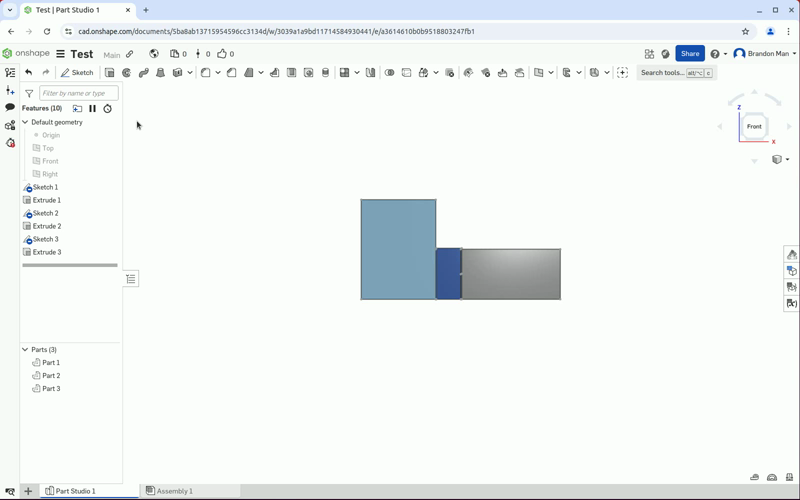
key(shift+h)
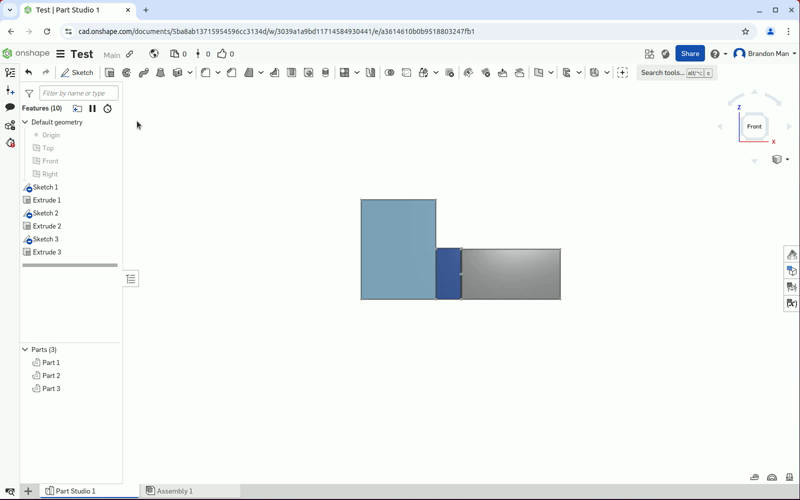
key(shift+7)
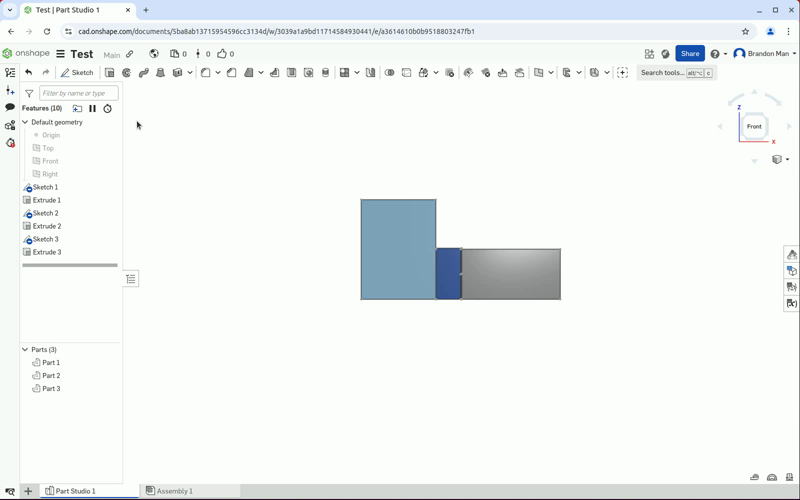
key(left, 2)
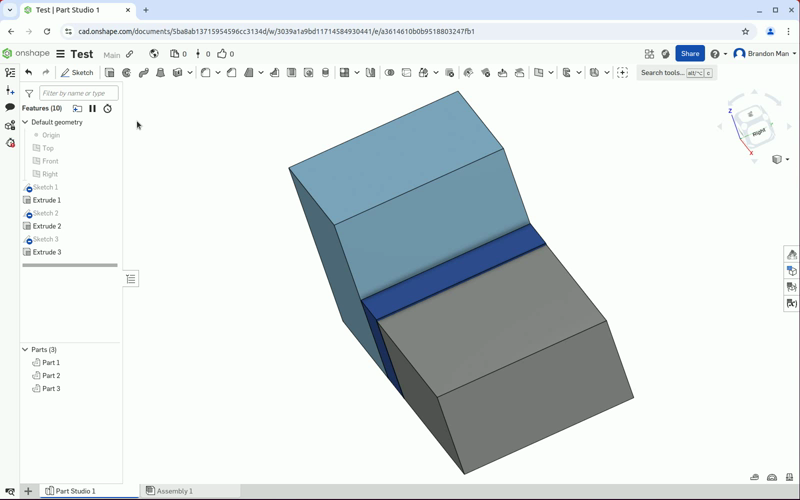
key(down, 2)
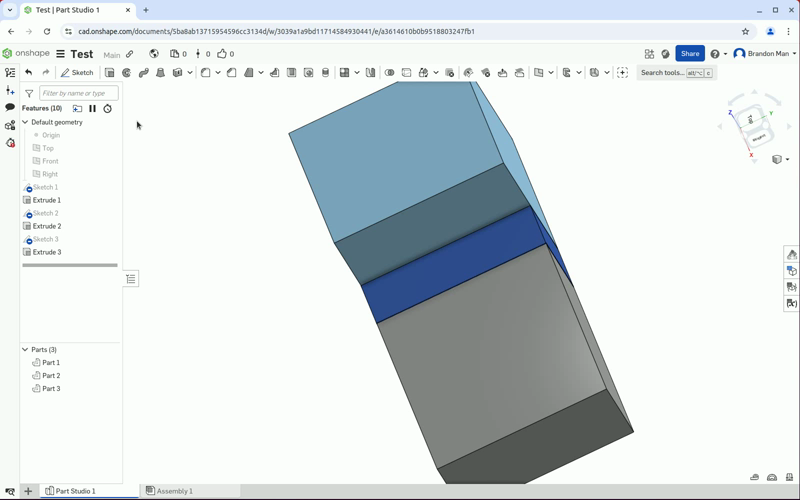
key(up, 2)
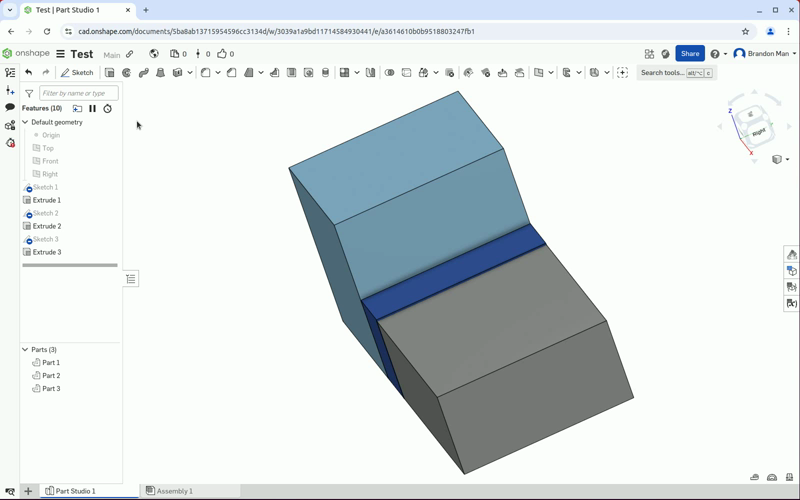
key(right, 2)
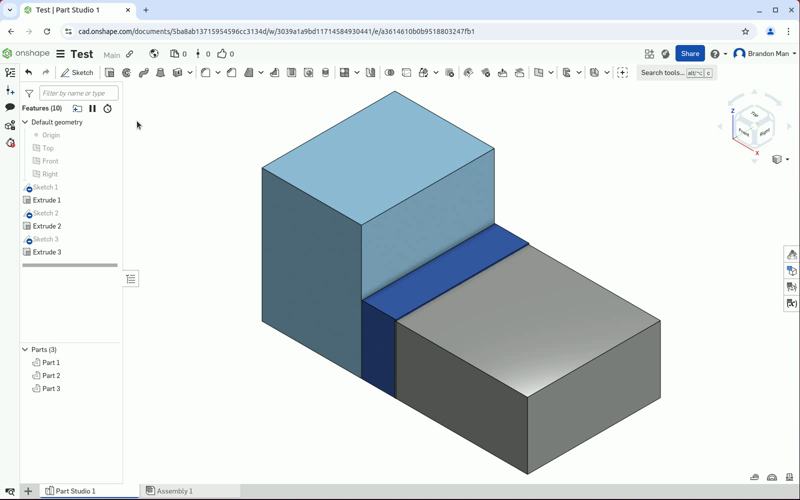
mouse_move(73, 189)
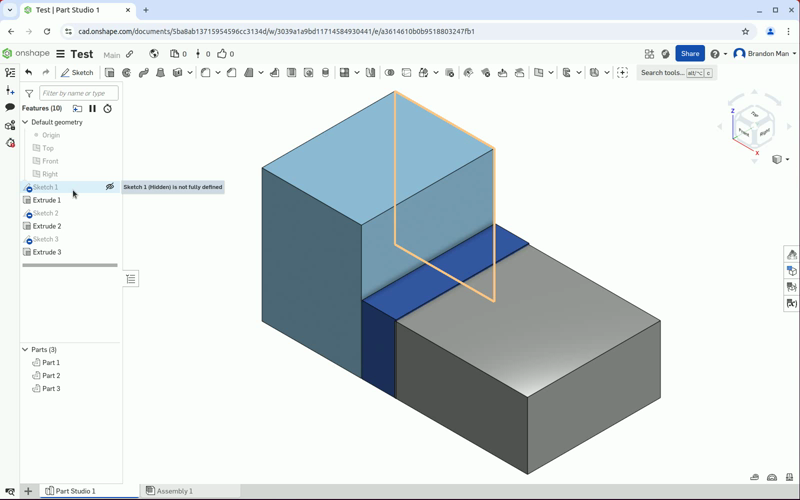
click(73, 189)